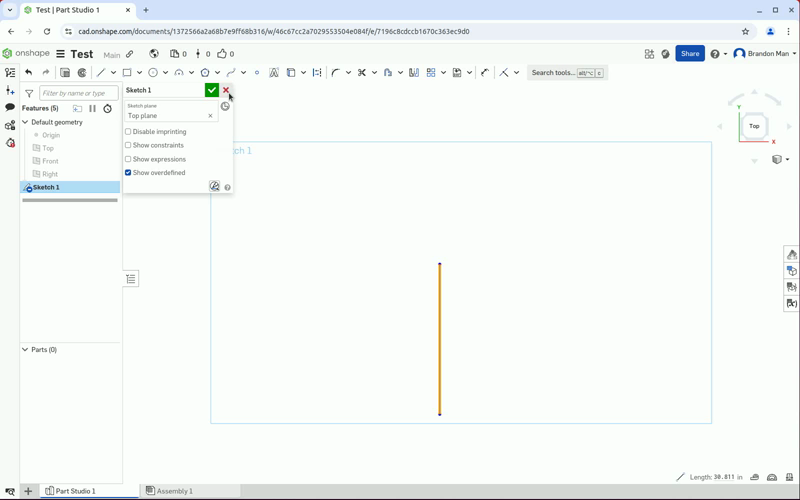
key(shift+h)
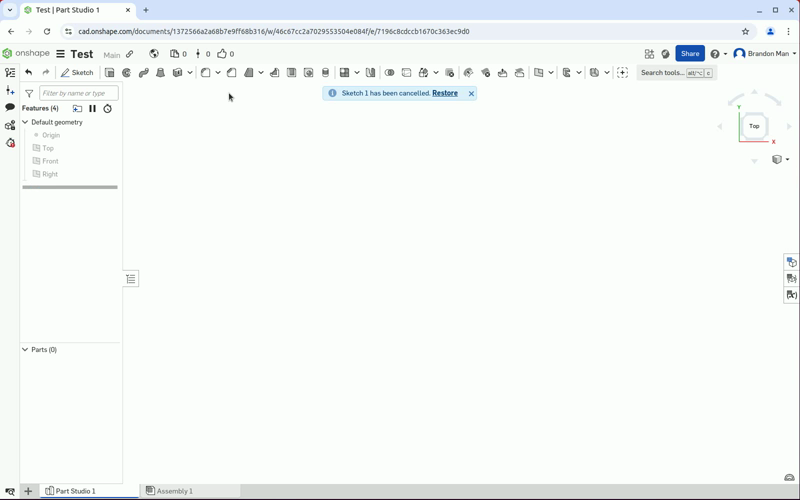
mouse_move(73, 352)
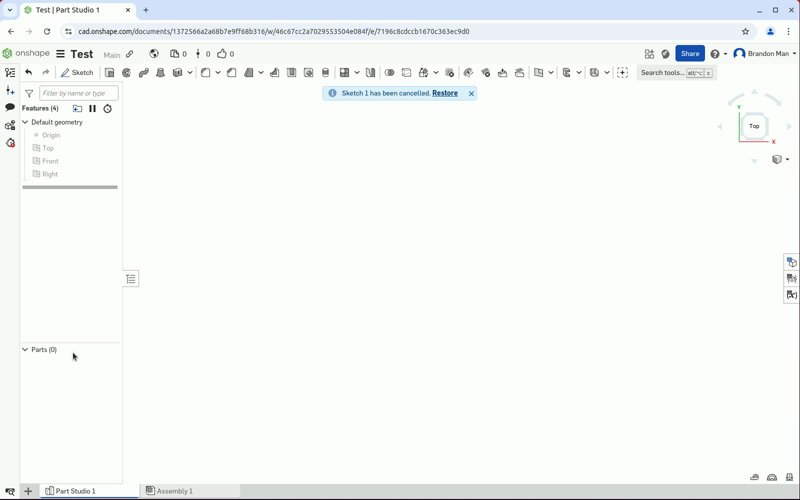
key(y)
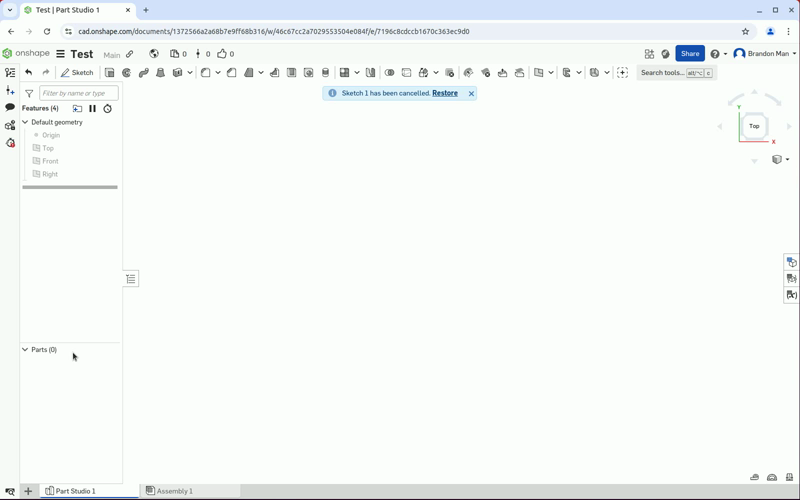
key(shift+p)
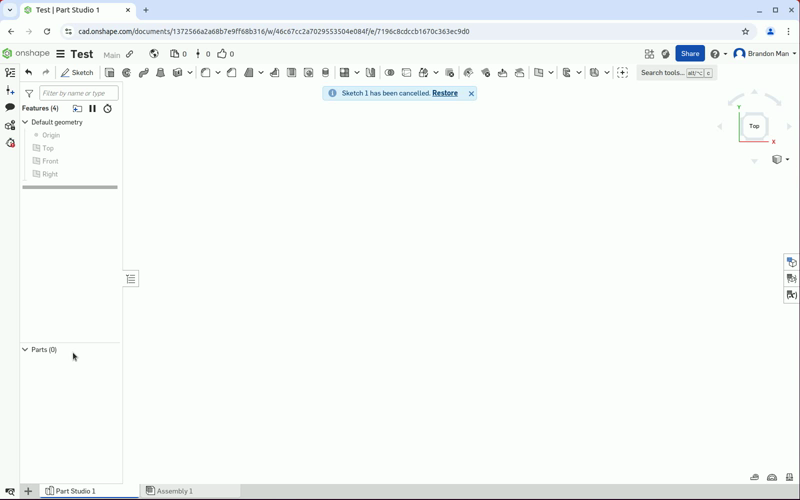
key(space)
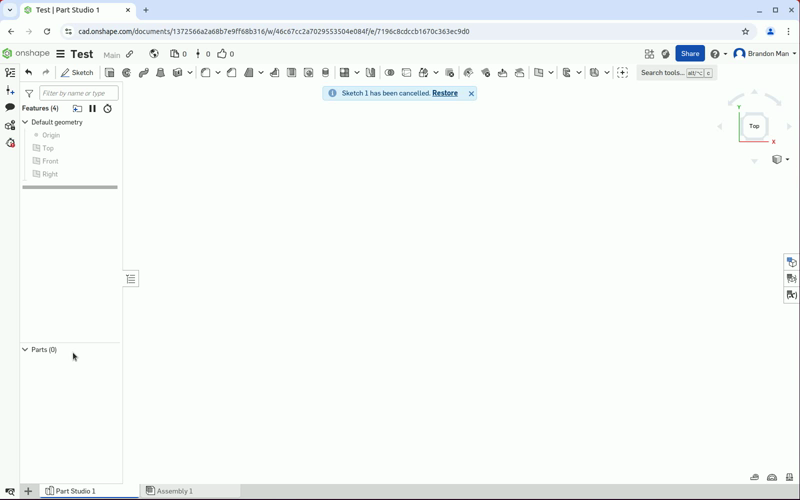
key_down(shift)
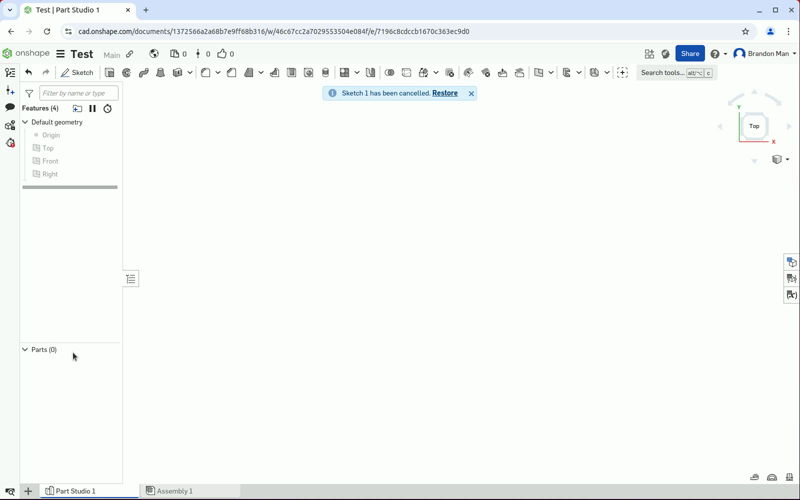
key(up)
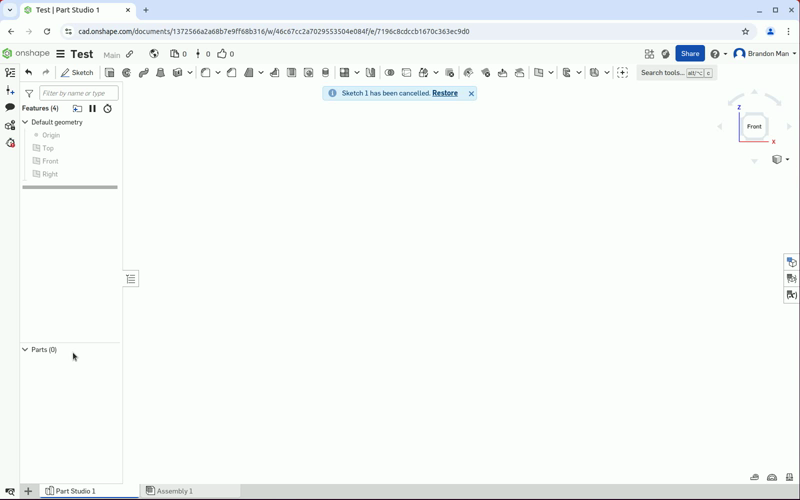
key_up(shift)
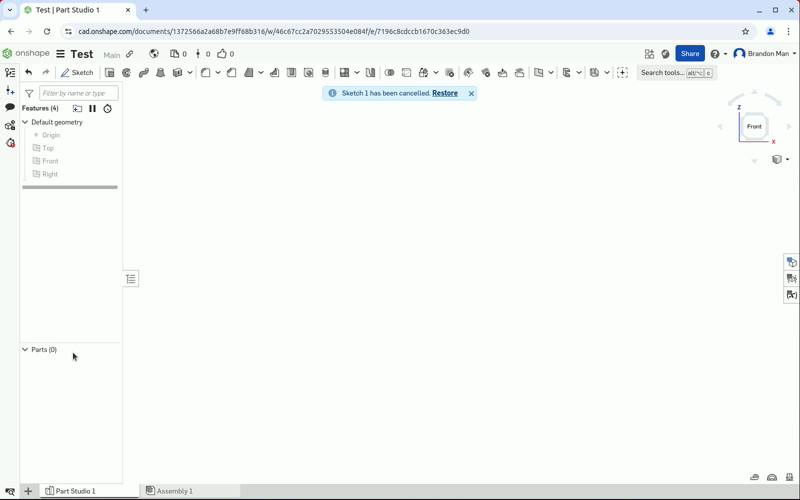
key(space)
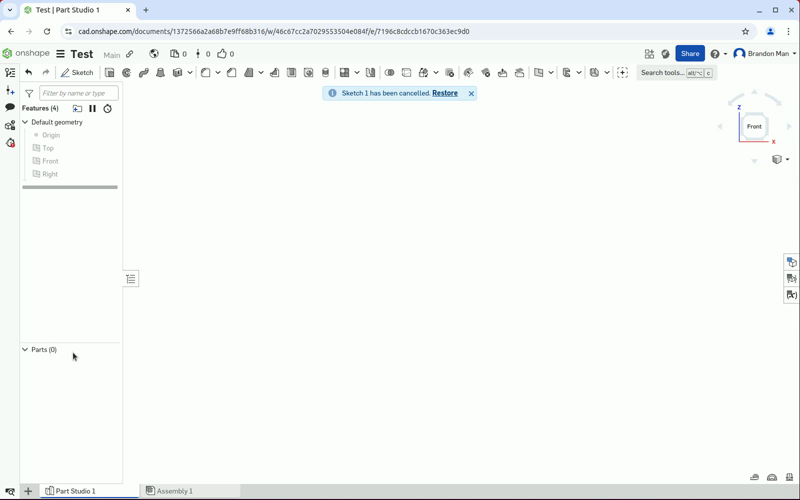
key_down(shift)
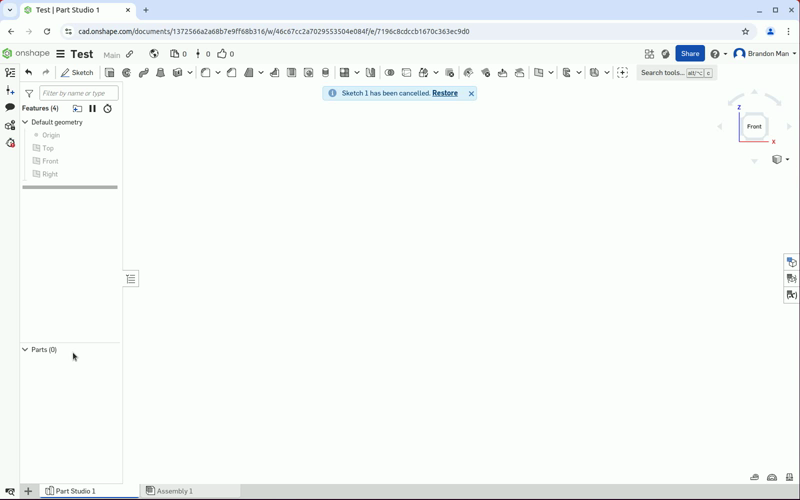
key(left)
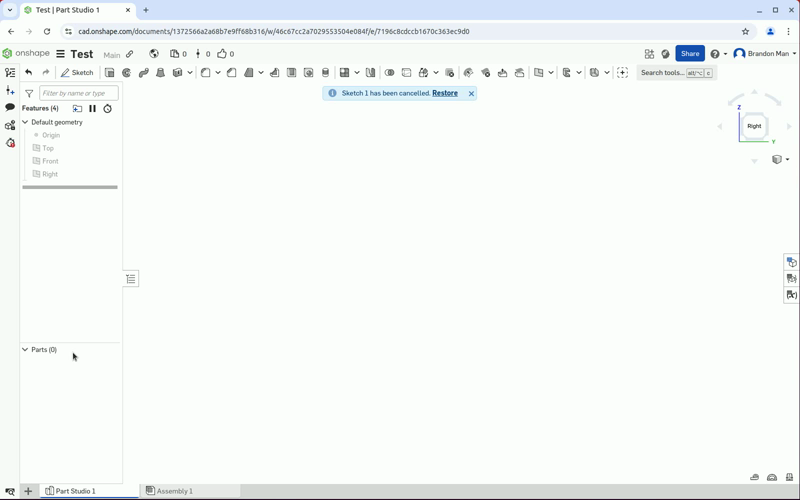
key_up(shift)
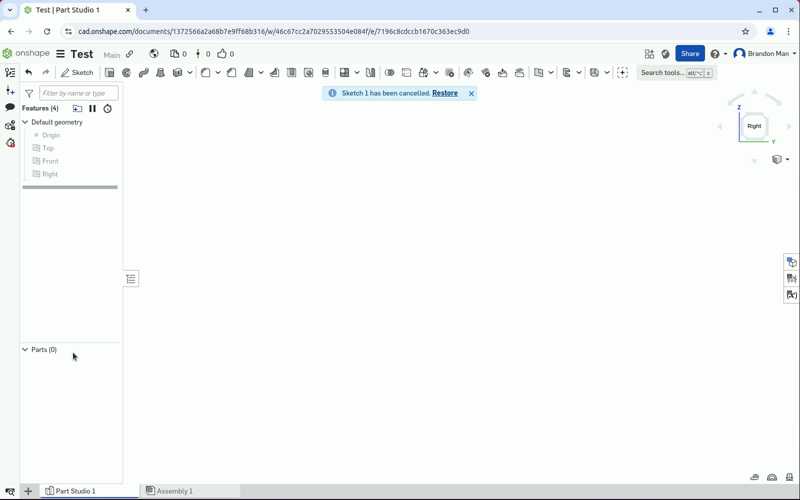
mouse_move(73, 352)
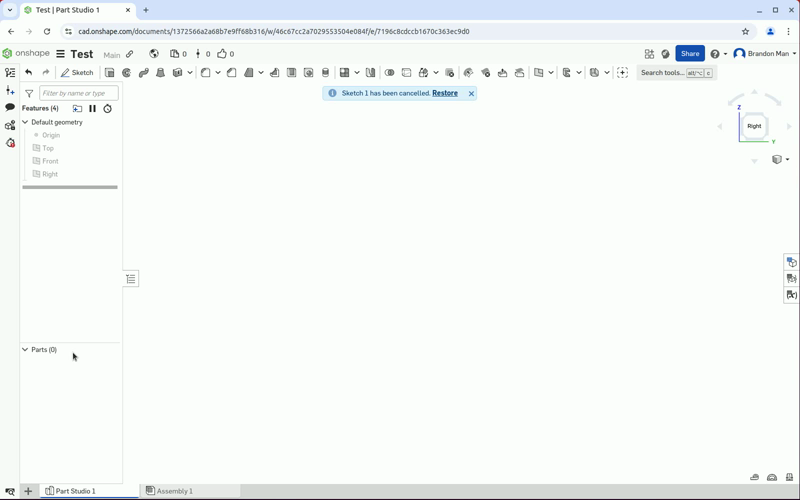
key(shift+y)
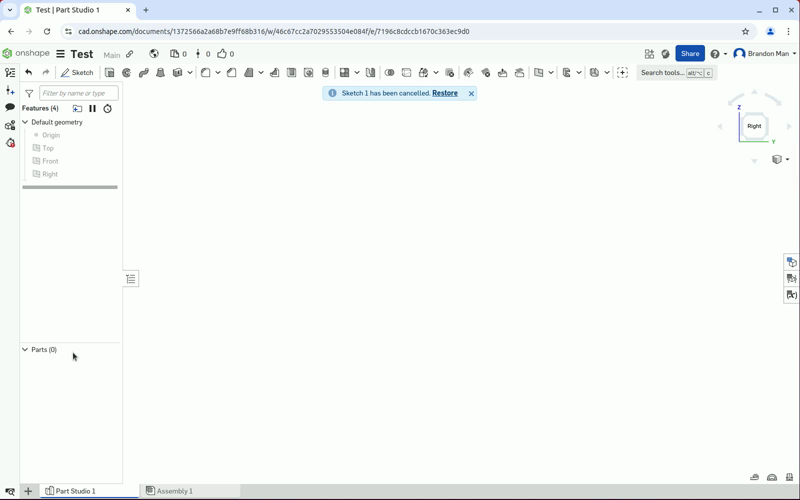
key(shift+s)
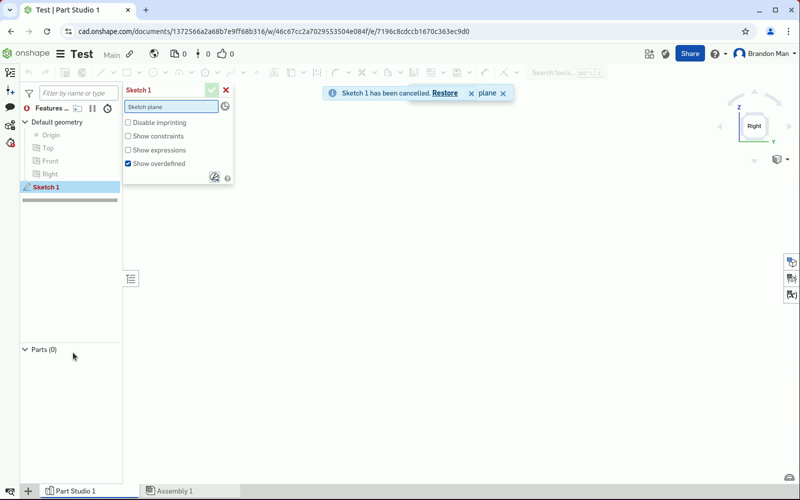
mouse_move(73, 176)
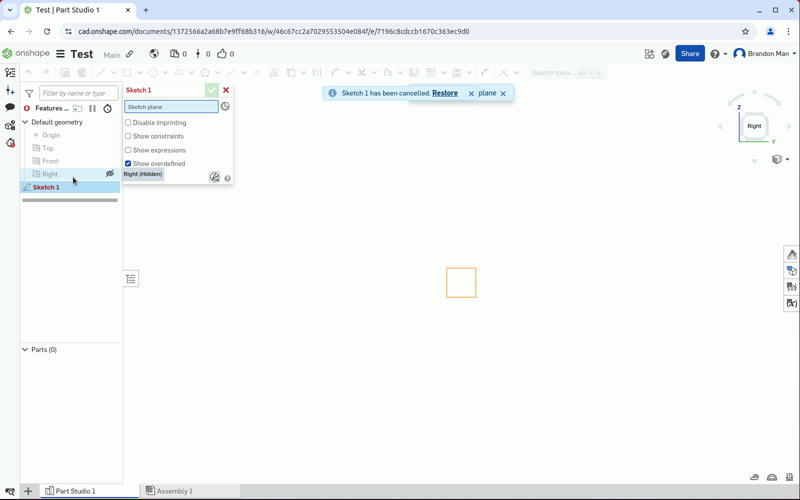
click(73, 176)
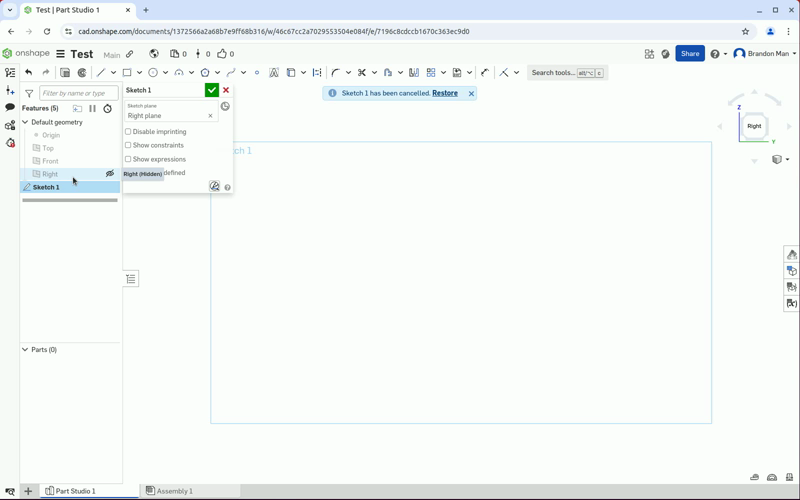
mouse_move(73, 352)
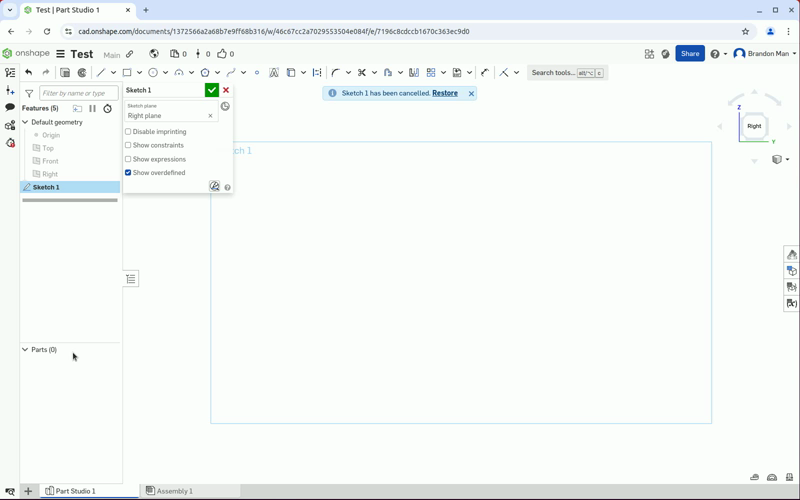
key(y)
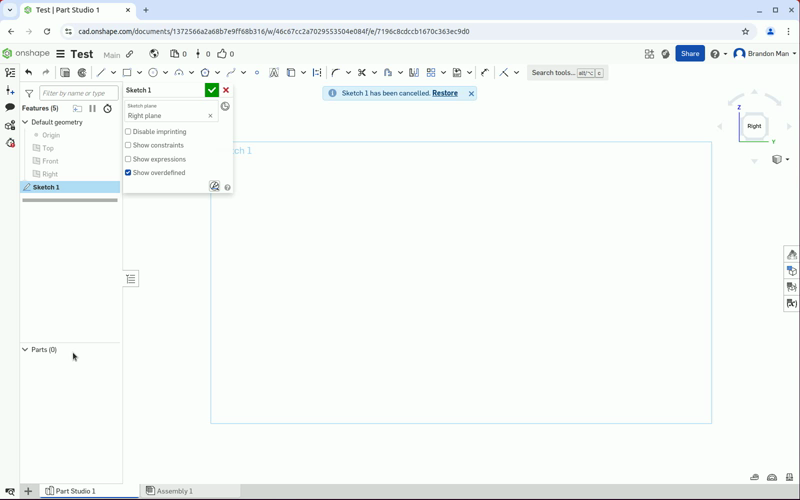
key(c)
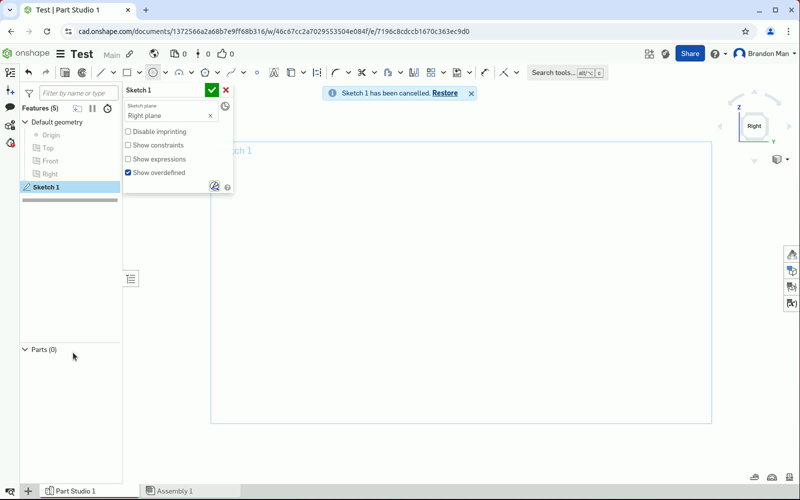
key_down(shift)
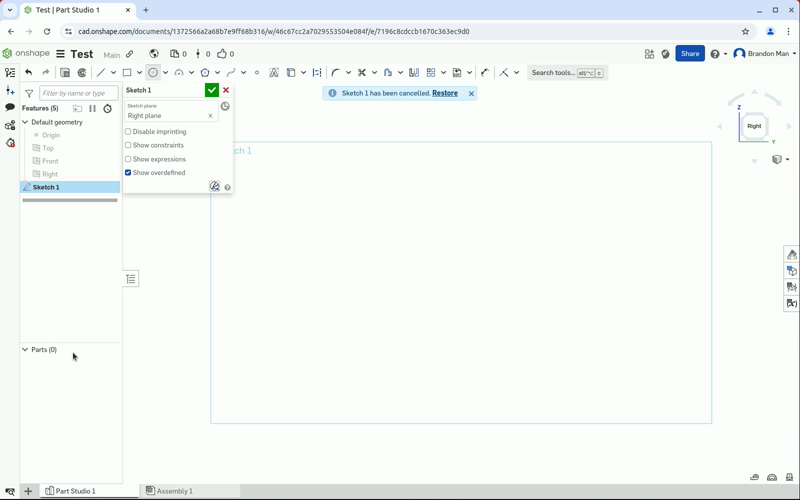
mouse_move(461, 282)
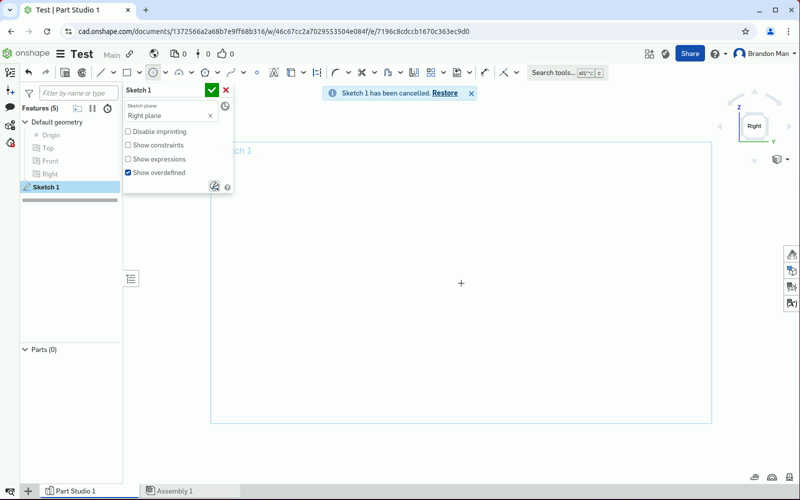
click(461, 282)
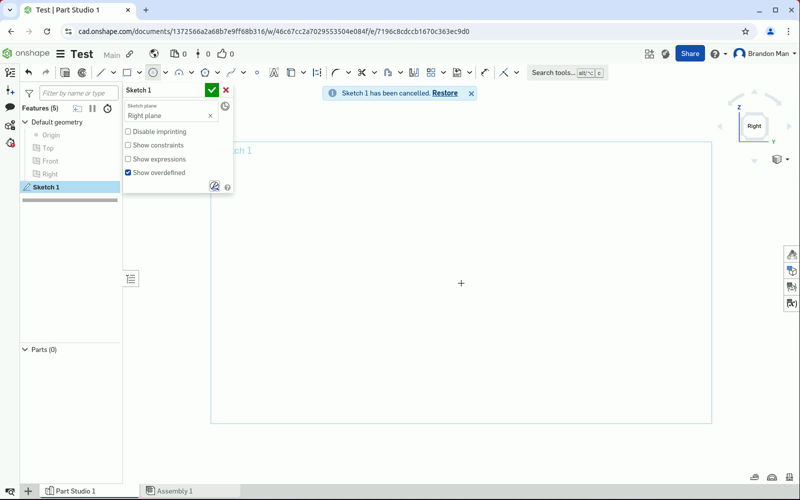
key_up(shift)
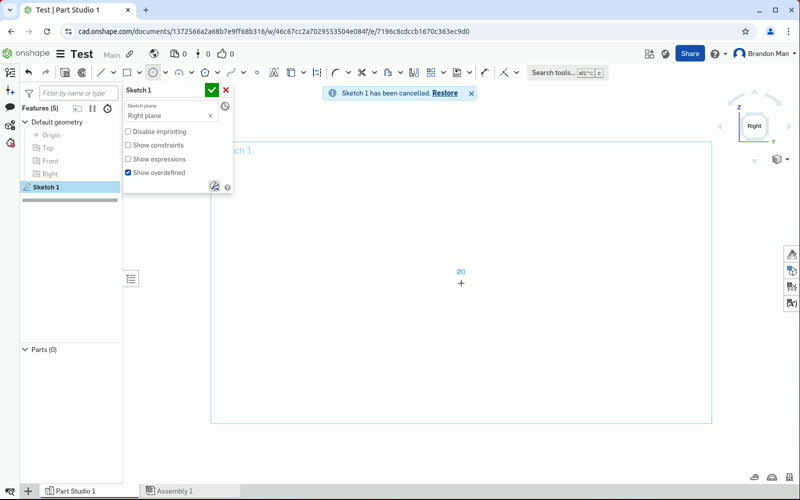
mouse_move(499, 282)
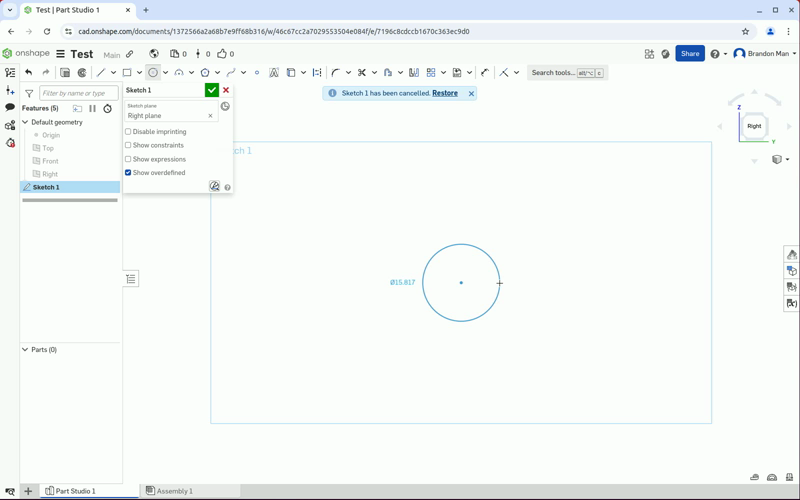
click(499, 282)
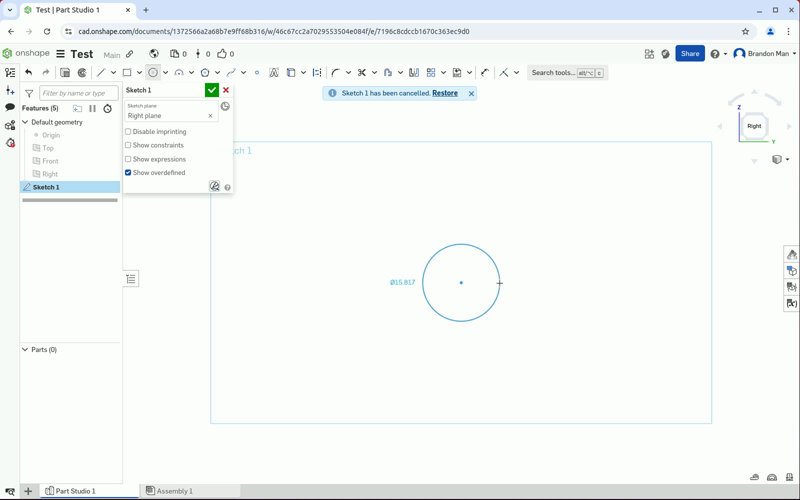
key(esc)
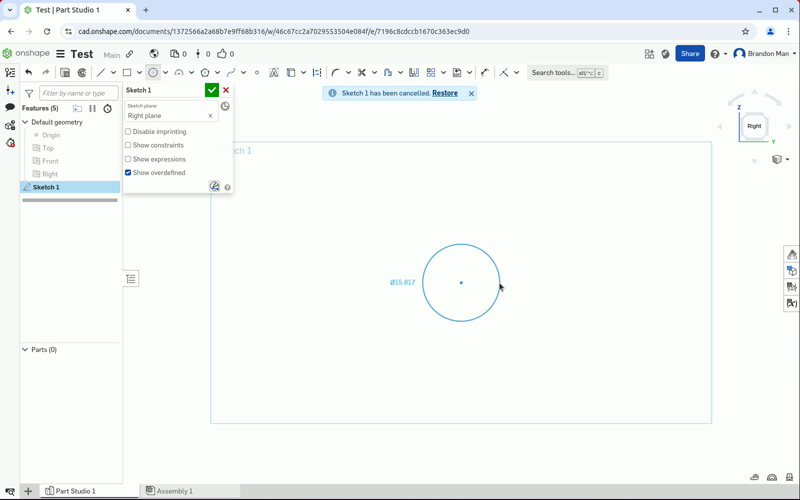
key(c)
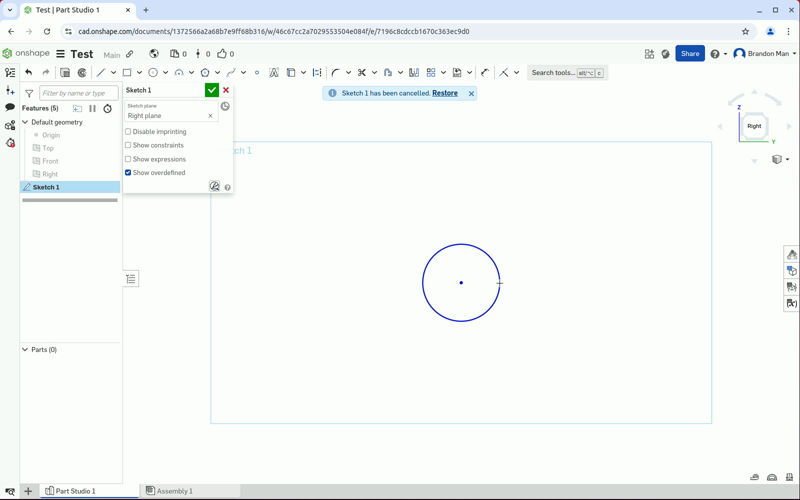
key_down(shift)
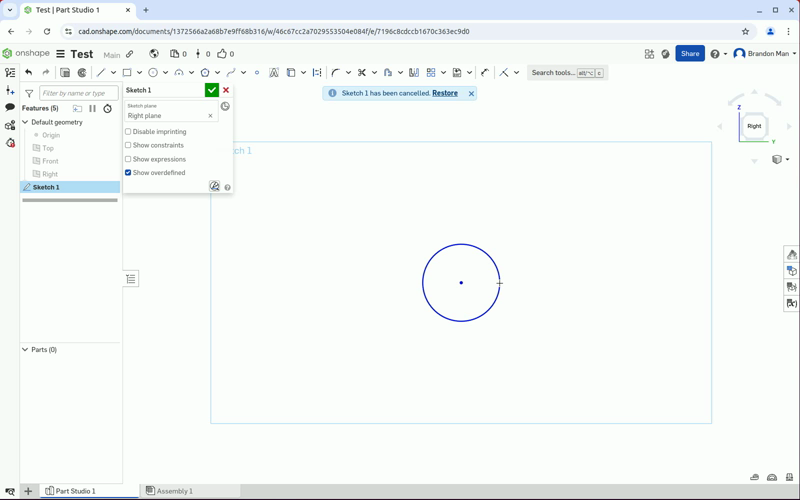
mouse_move(461, 282)
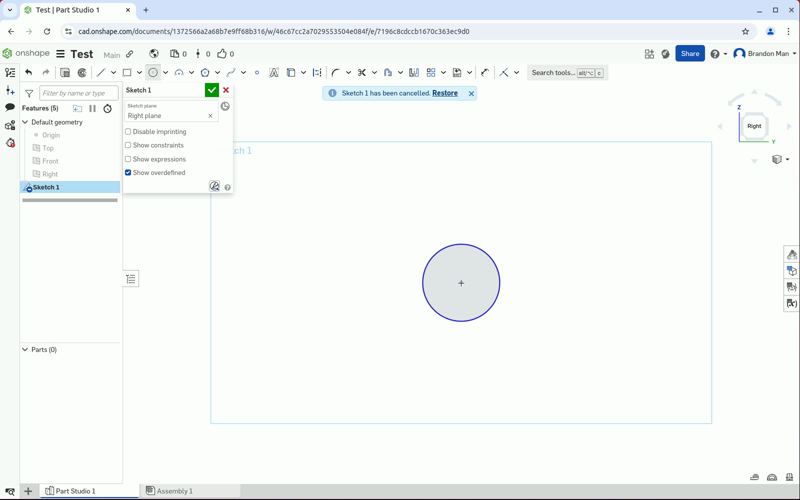
click(461, 282)
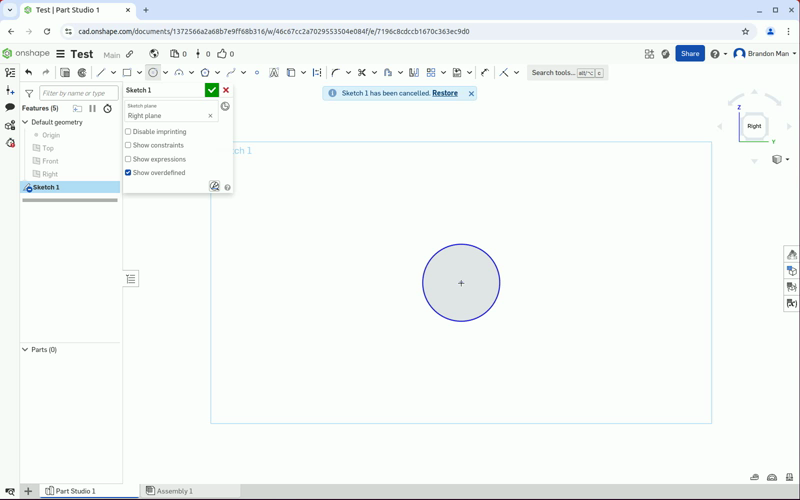
key_up(shift)
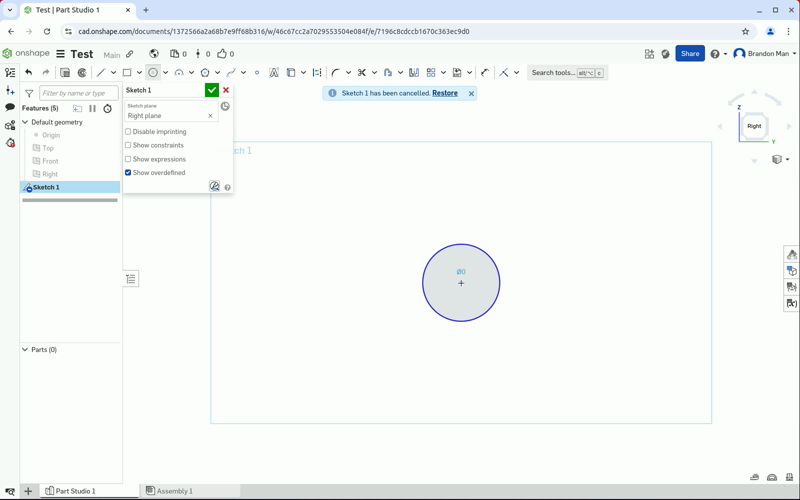
mouse_move(472, 282)
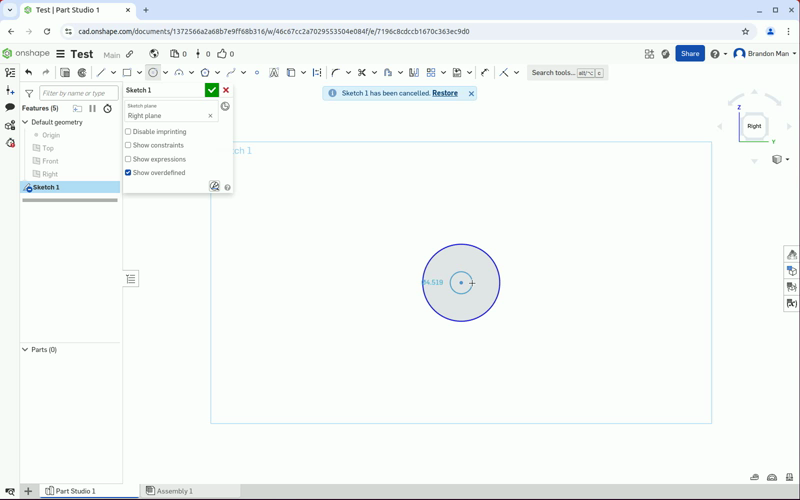
click(472, 282)
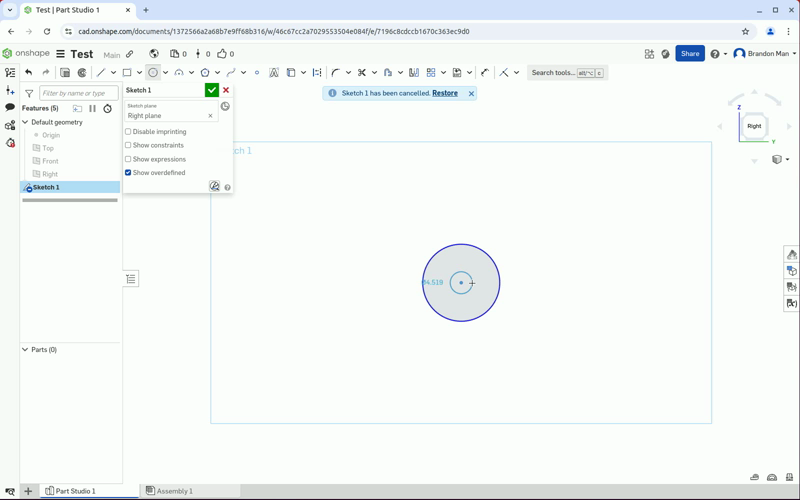
key(esc)
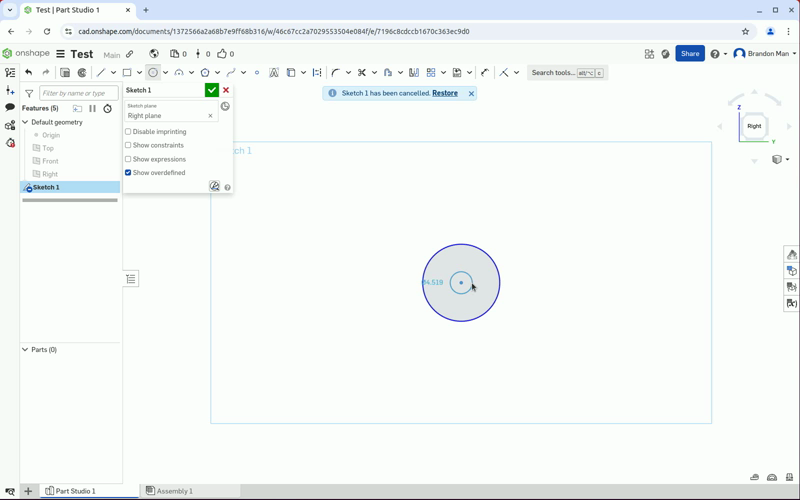
mouse_move(463, 313)
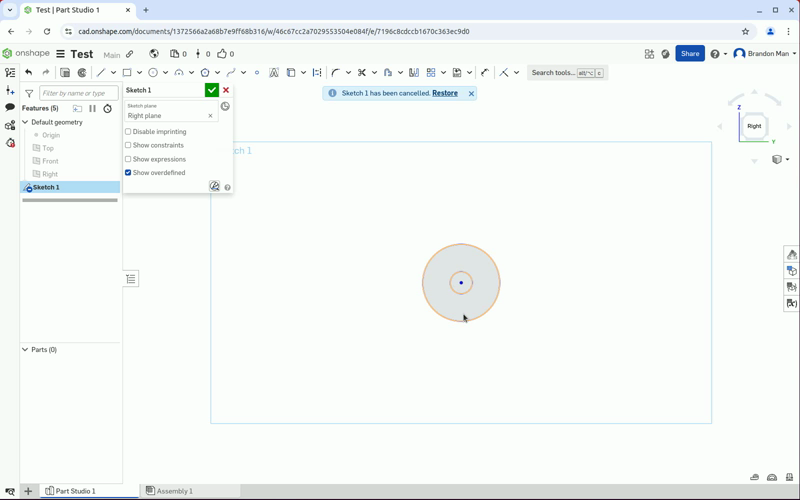
click(463, 313)
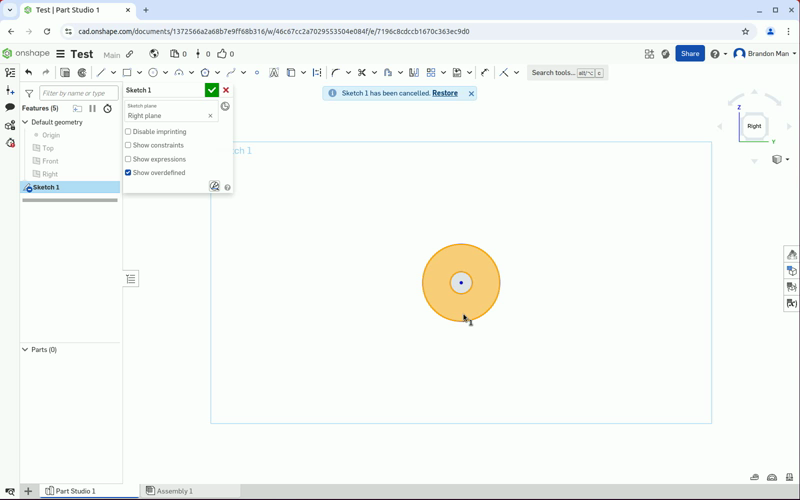
mouse_move(73, 352)
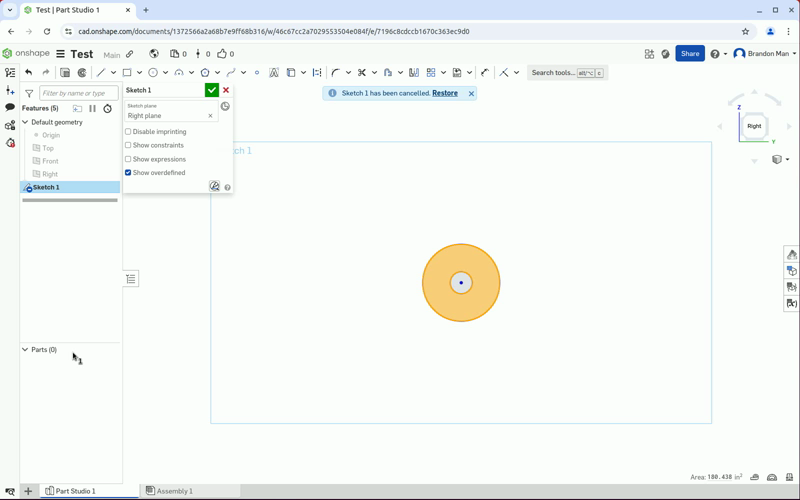
key(shift+y)
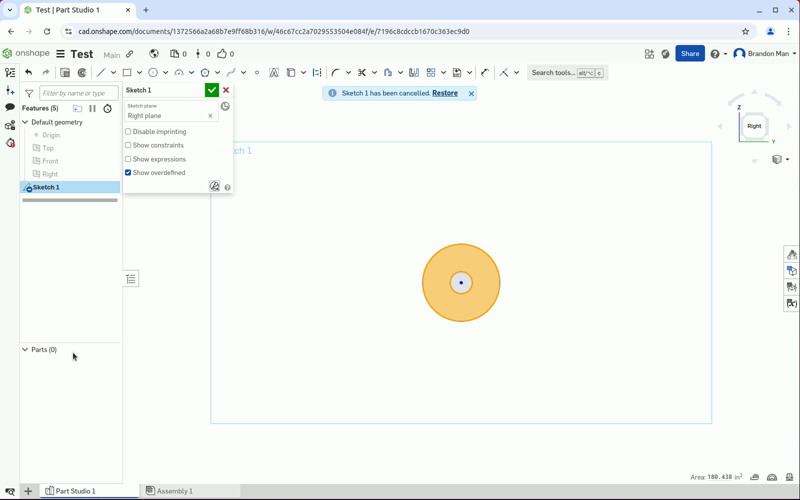
key(shift+e)
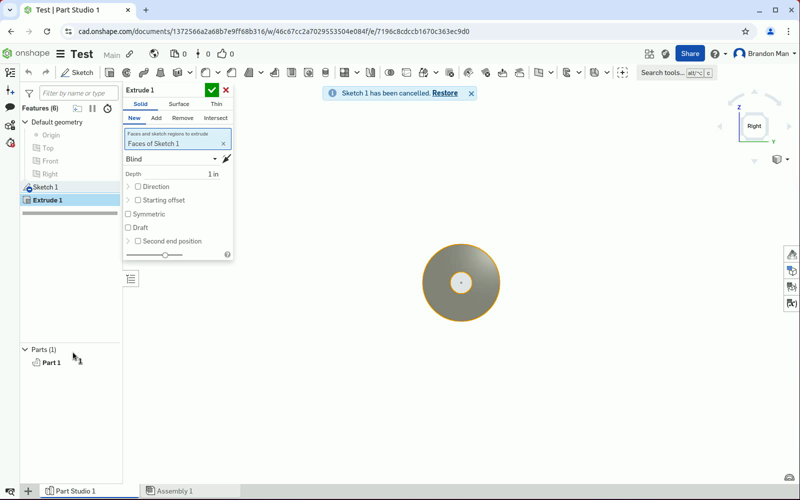
mouse_move(143, 106)
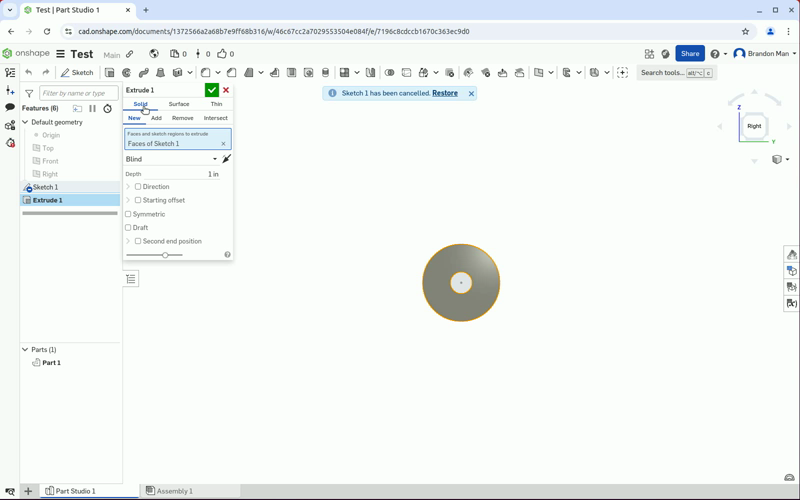
click(143, 106)
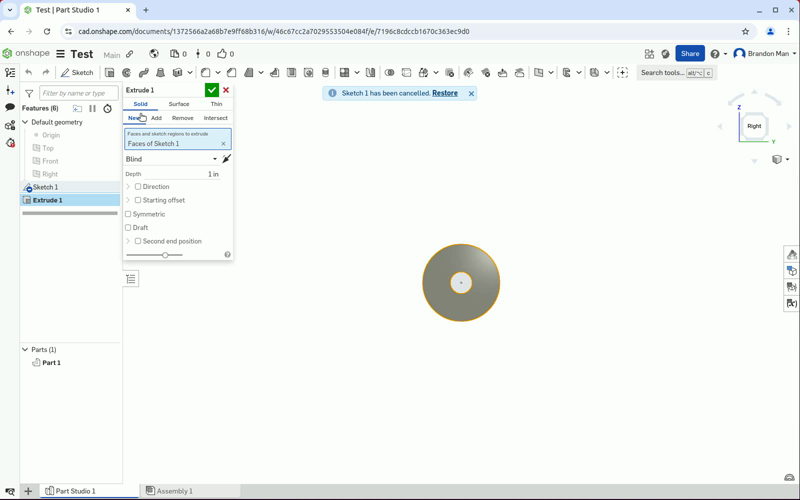
mouse_move(137, 120)
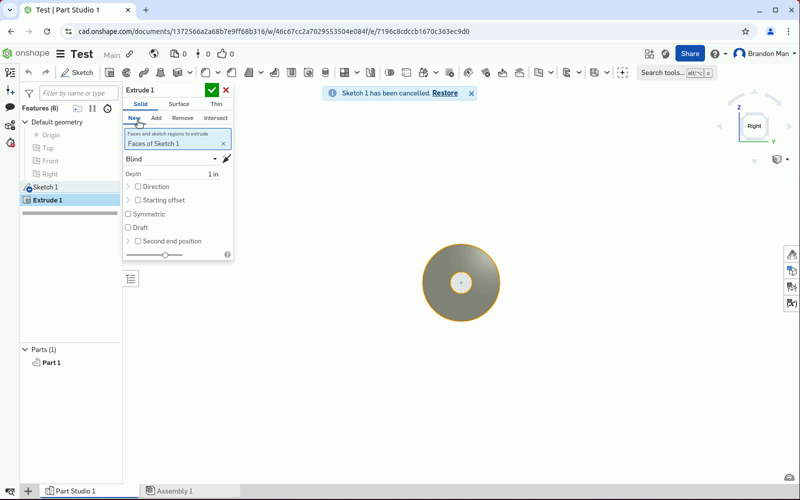
click(137, 120)
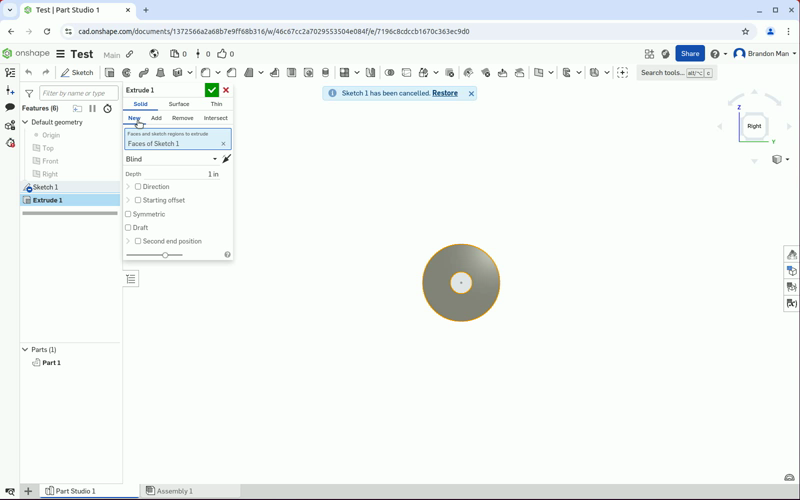
key(tab, 4)
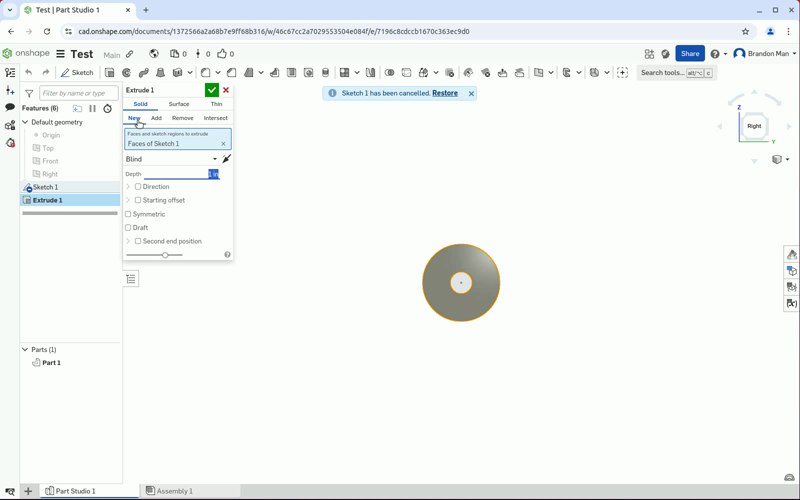
text(23.108)
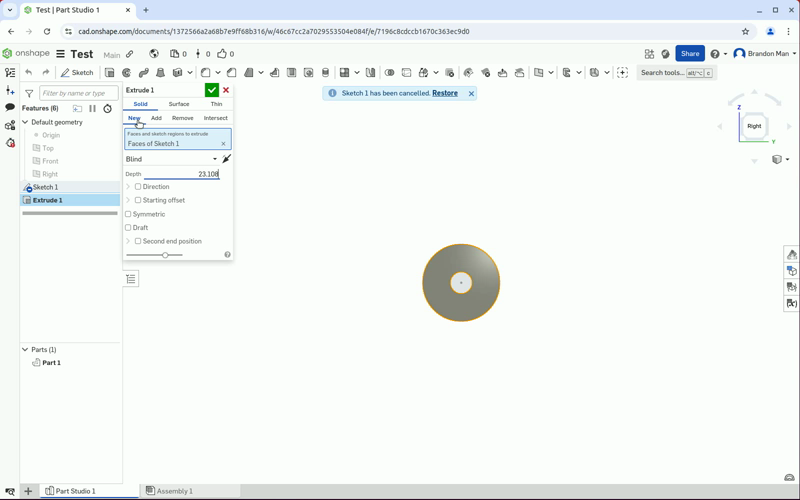
key(enter)
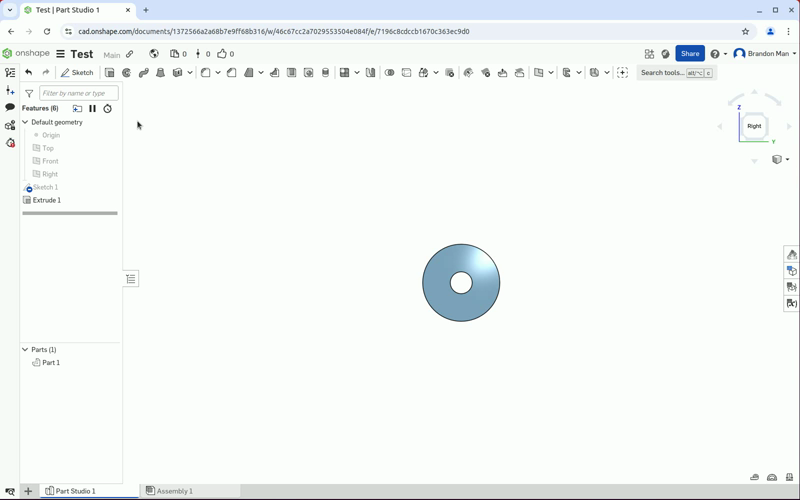
key(shift+h)
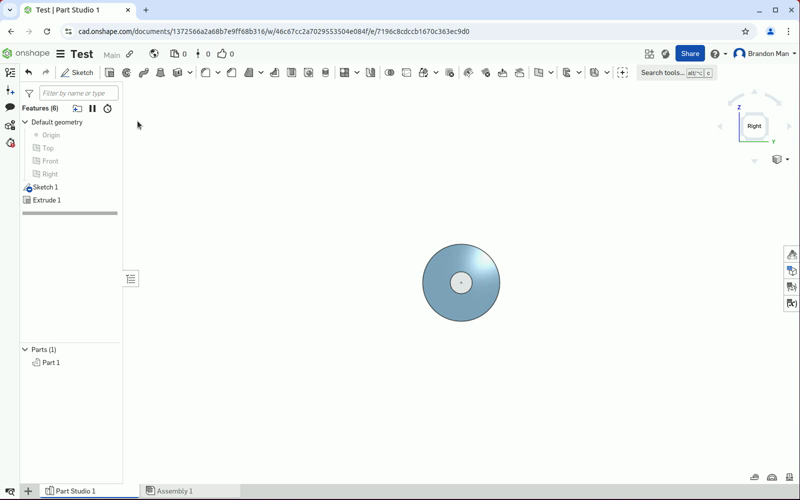
key(shift+h)
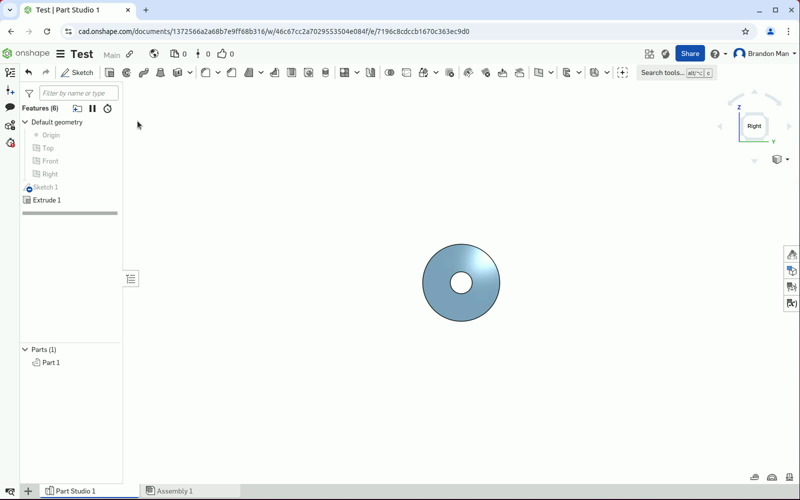
mouse_move(73, 189)
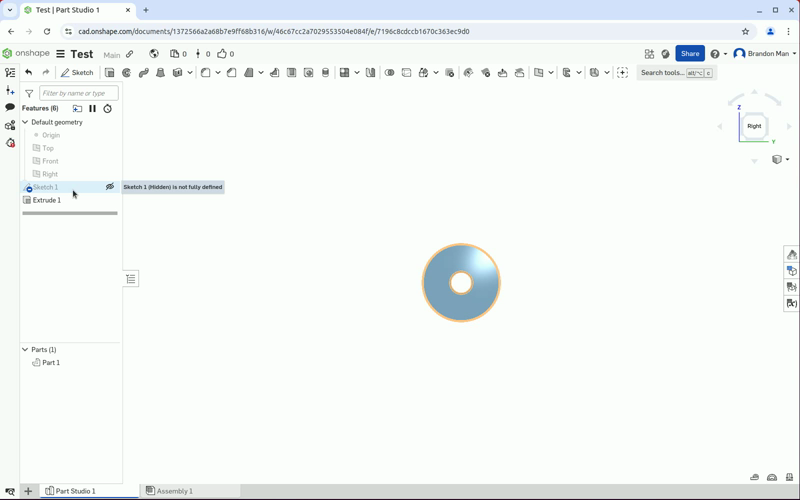
click(73, 189)
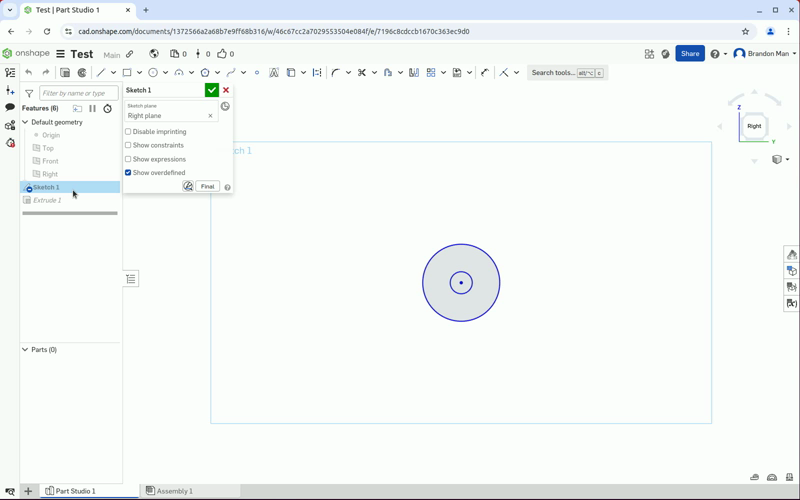
mouse_move(229, 92)
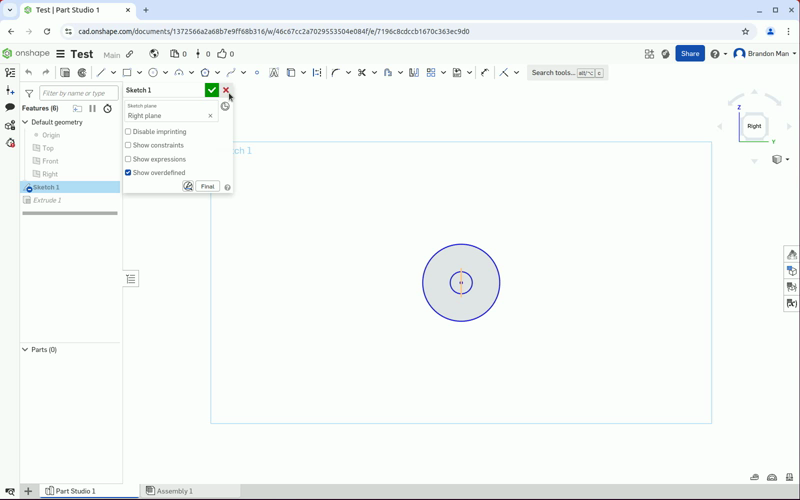
click(229, 92)
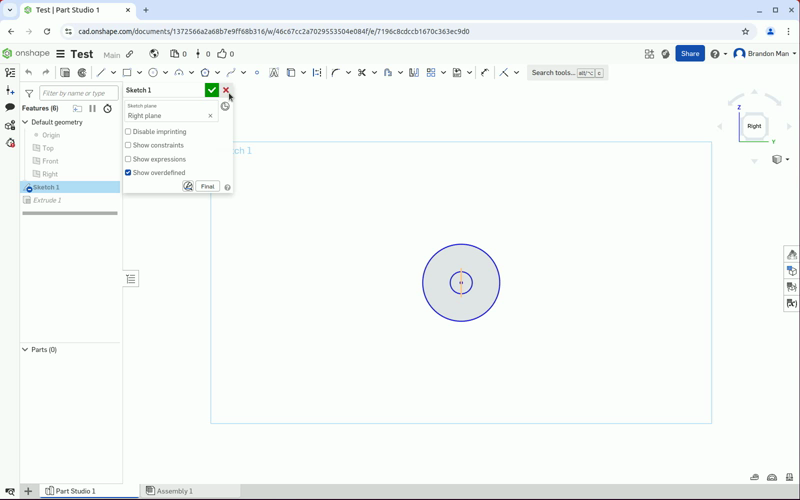
key(shift+s)
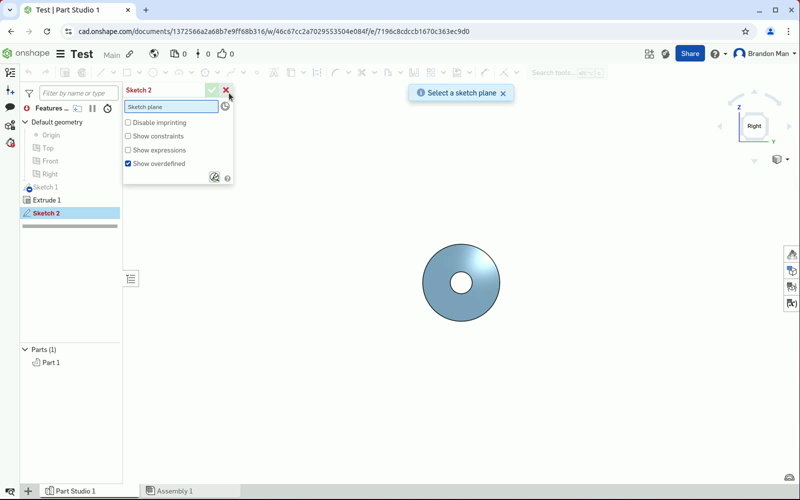
mouse_move(73, 176)
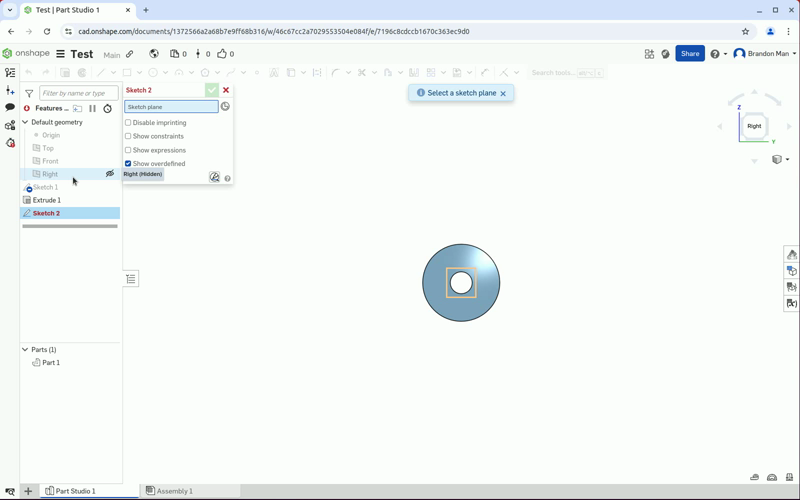
click(73, 176)
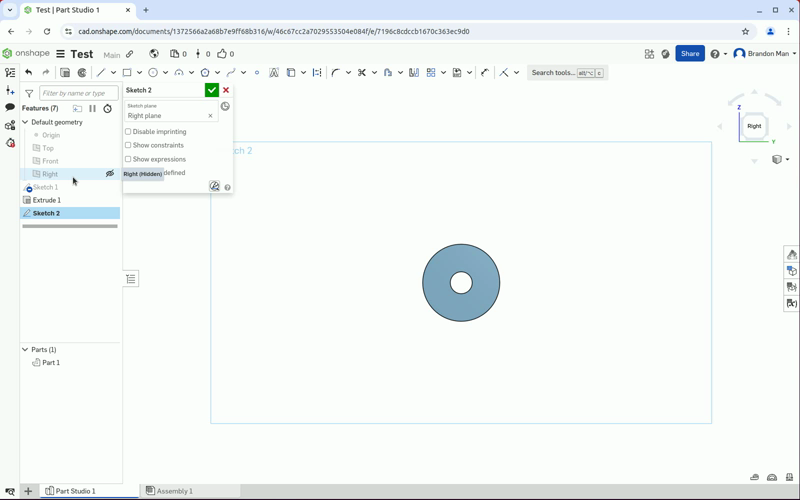
mouse_move(73, 352)
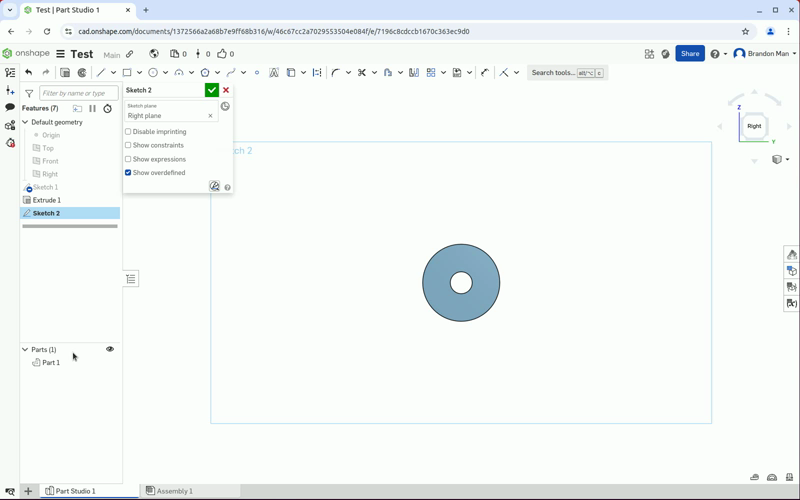
key(y)
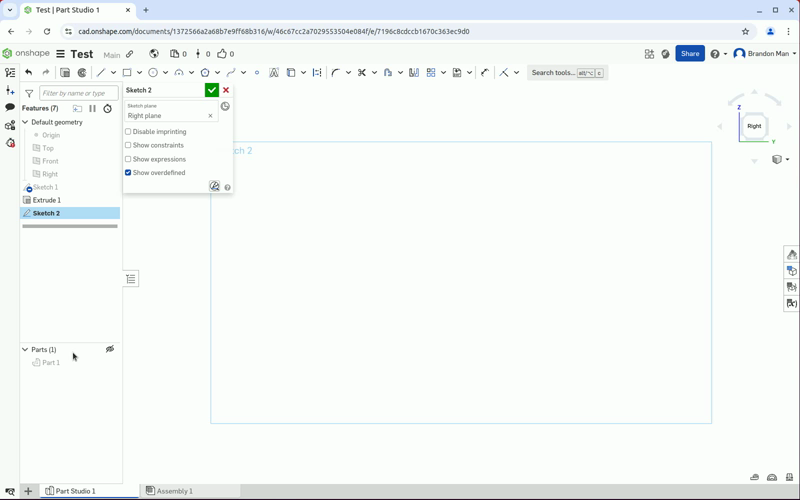
key(c)
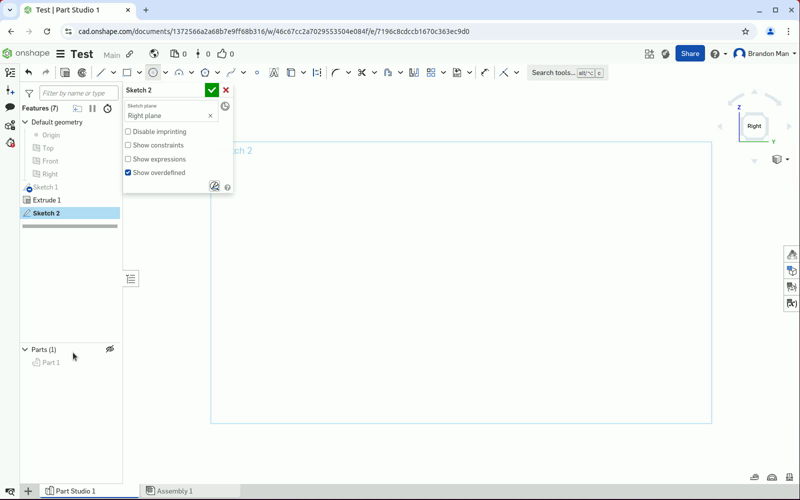
key_down(shift)
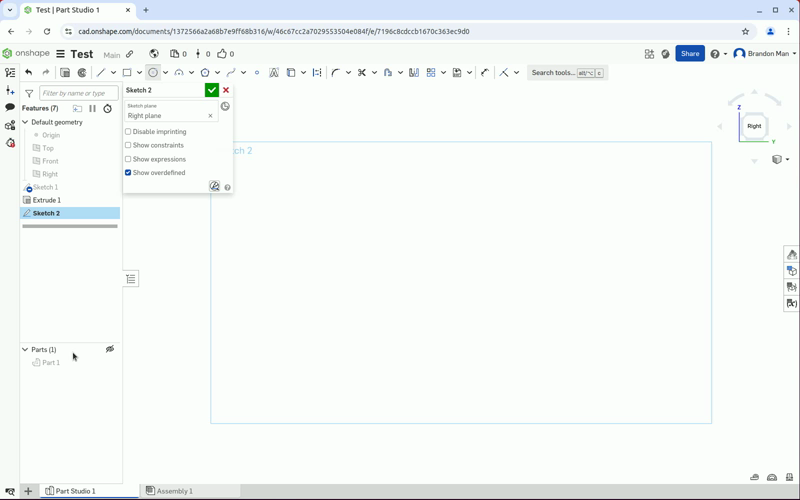
mouse_move(460, 282)
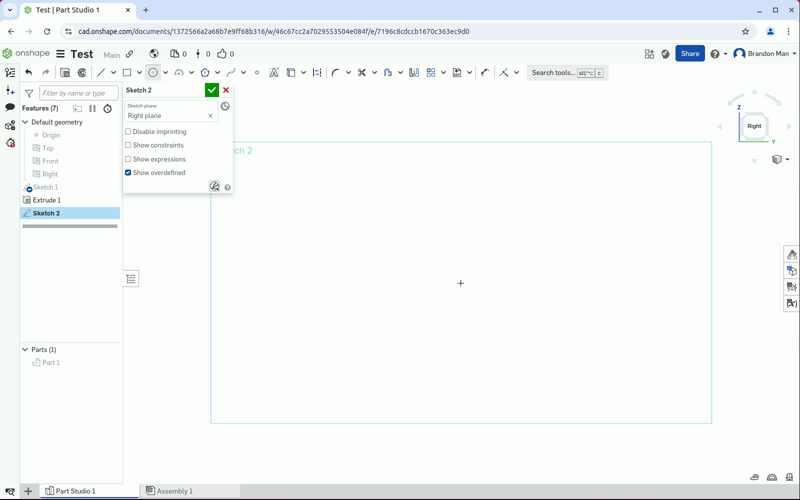
click(460, 282)
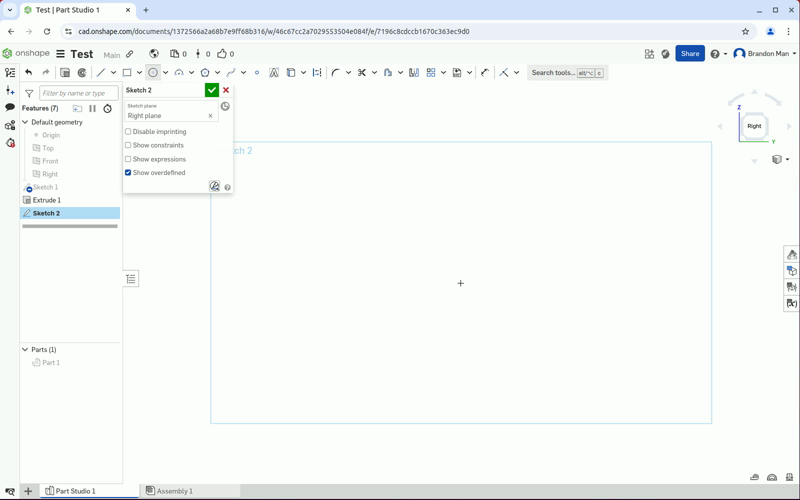
key_up(shift)
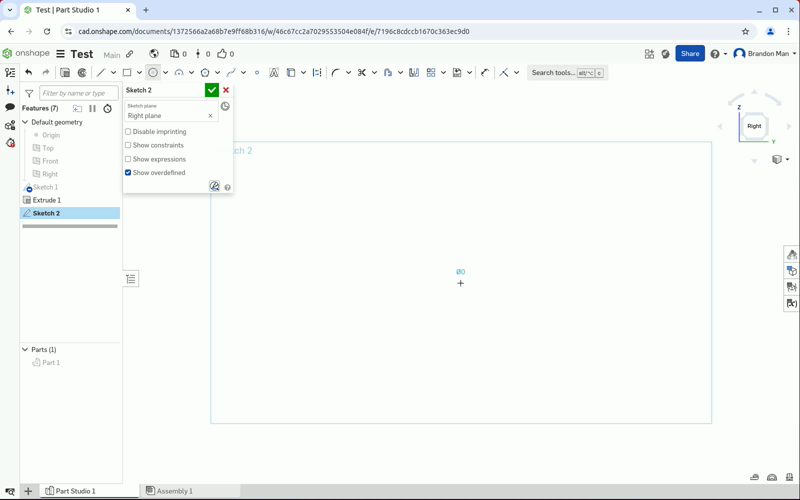
mouse_move(472, 282)
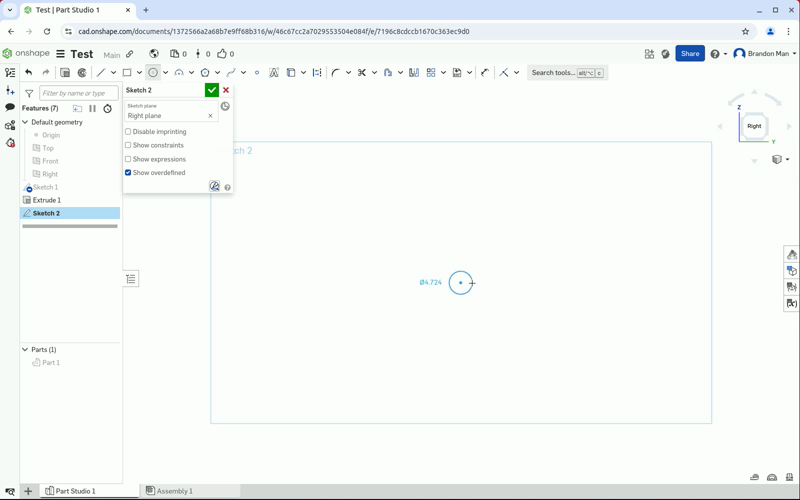
click(472, 282)
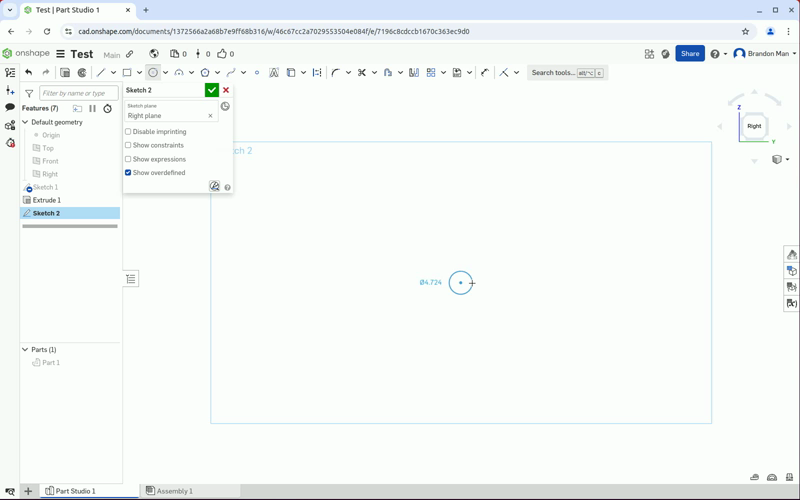
key(esc)
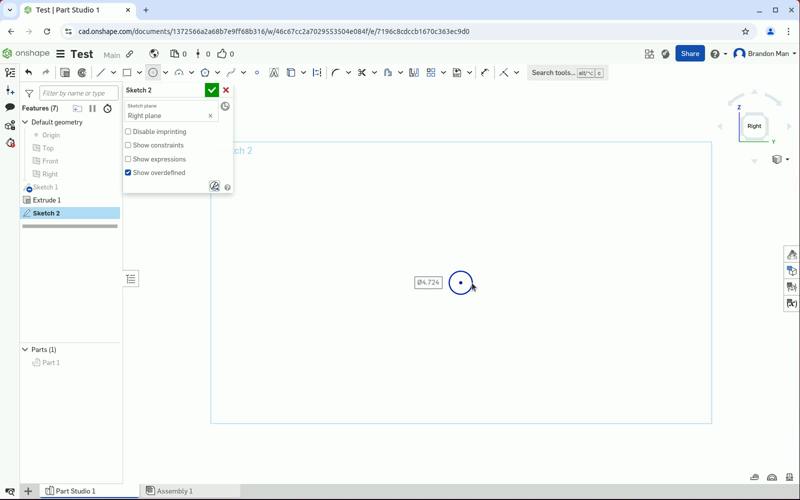
mouse_move(467, 276)
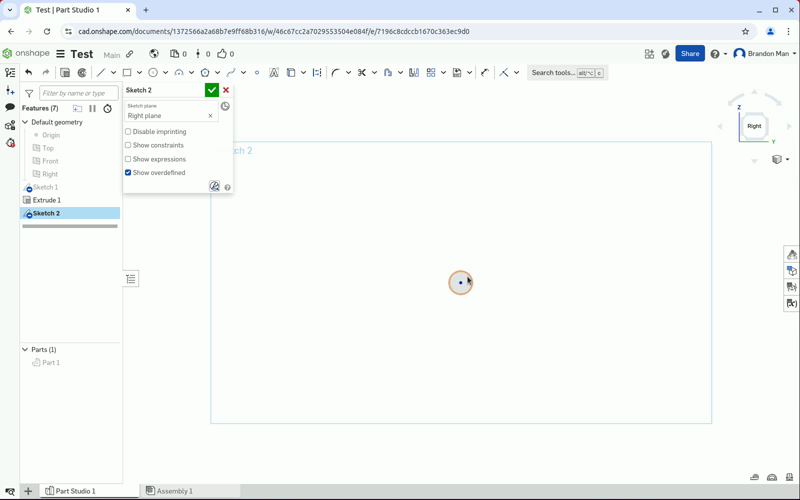
scroll(6)
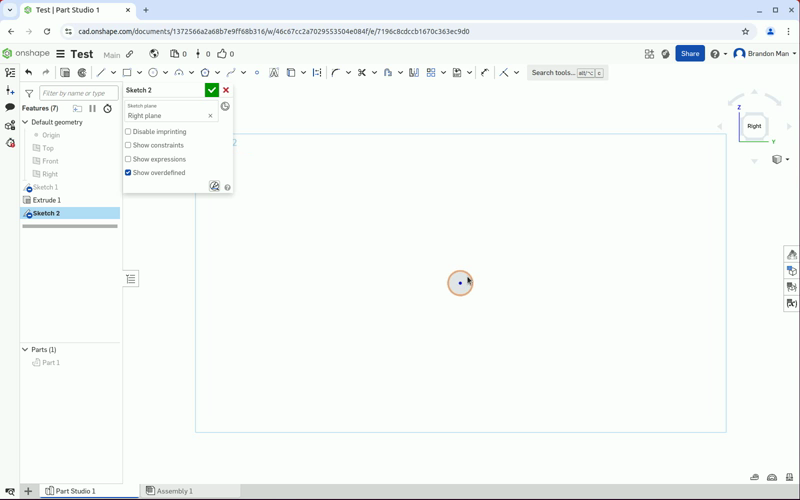
scroll(6)
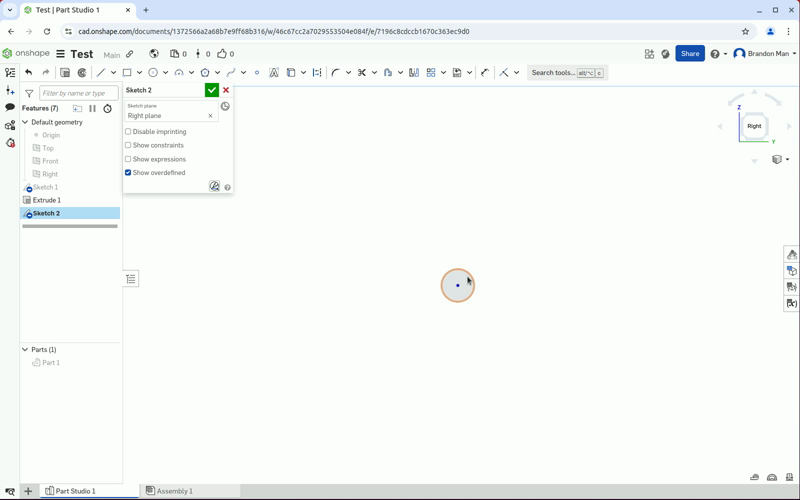
scroll(6)
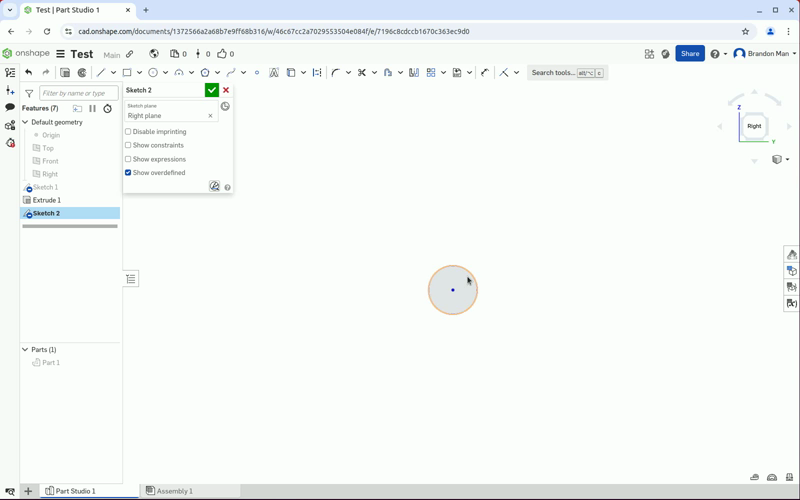
scroll(6)
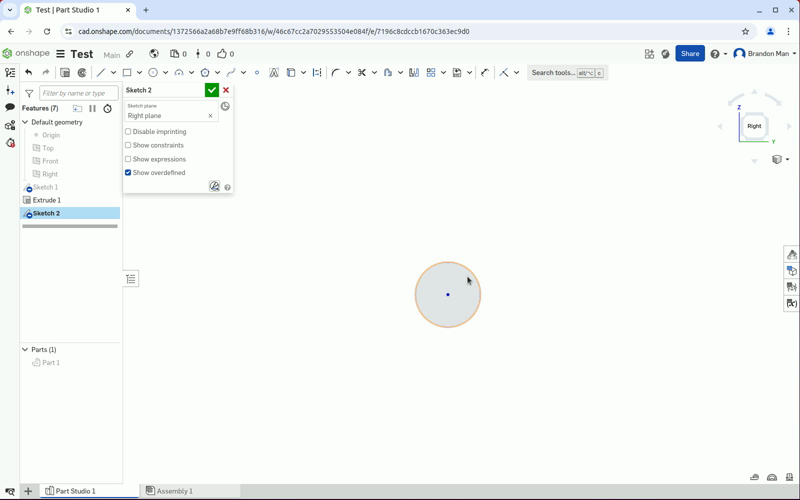
scroll(6)
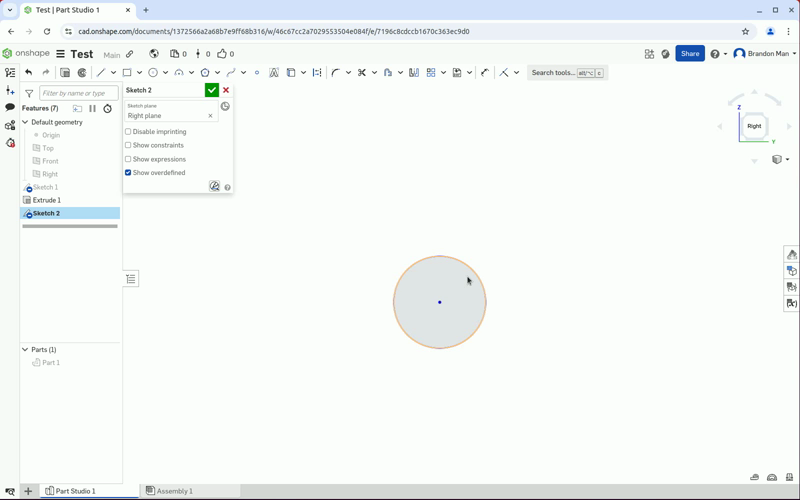
scroll(6)
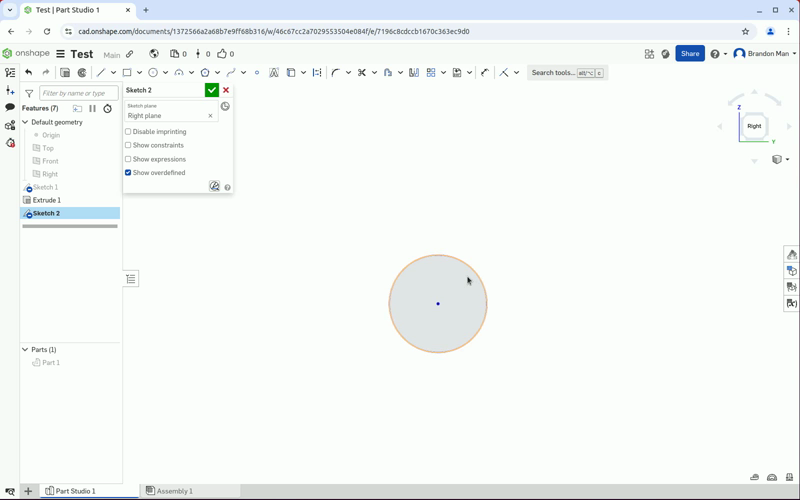
scroll(6)
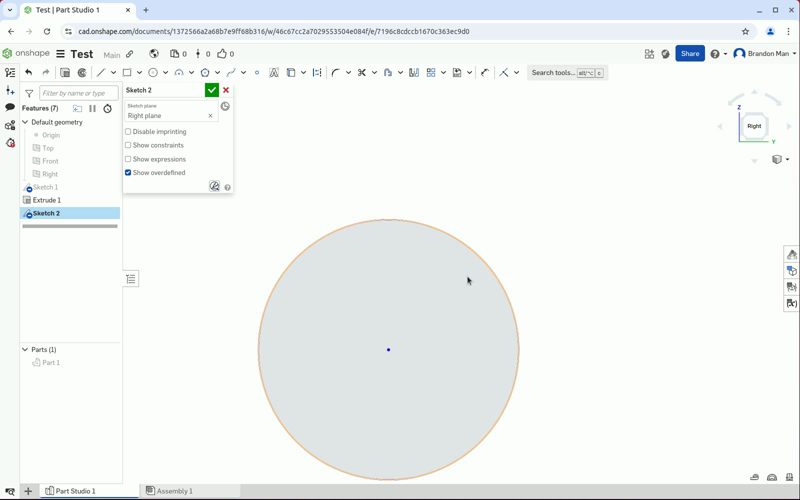
click(467, 276)
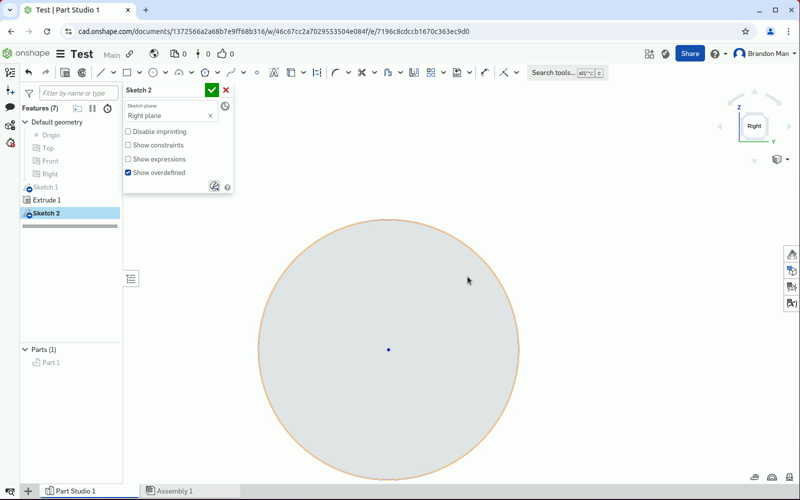
scroll(-6)
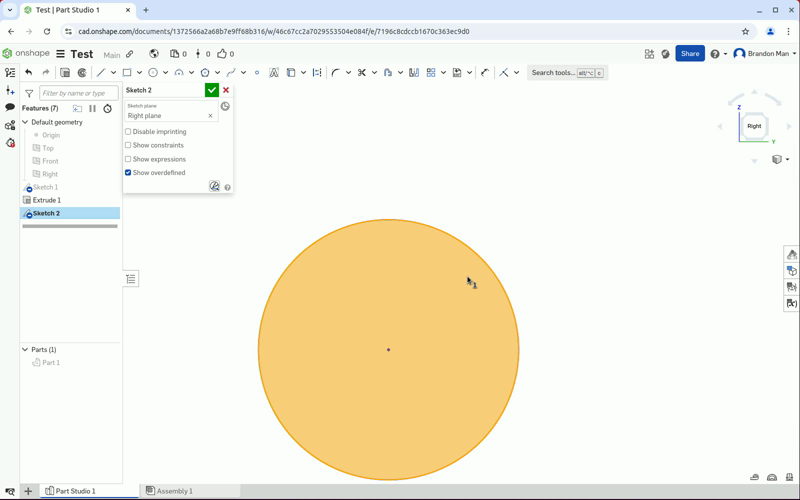
scroll(-6)
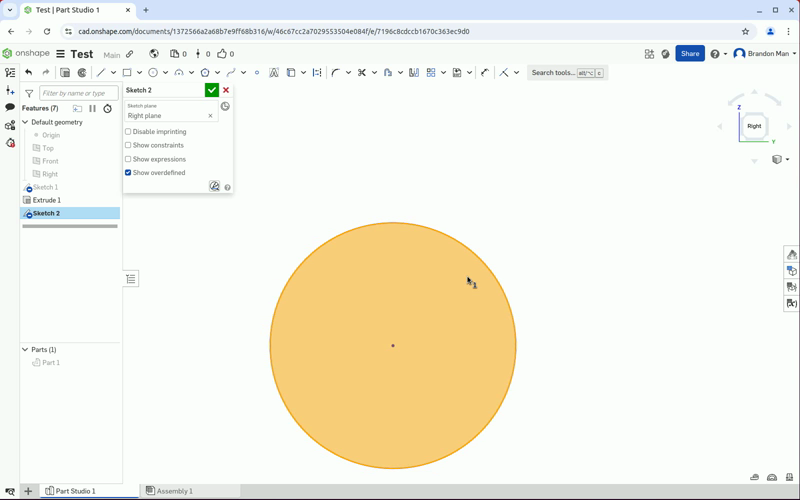
scroll(-6)
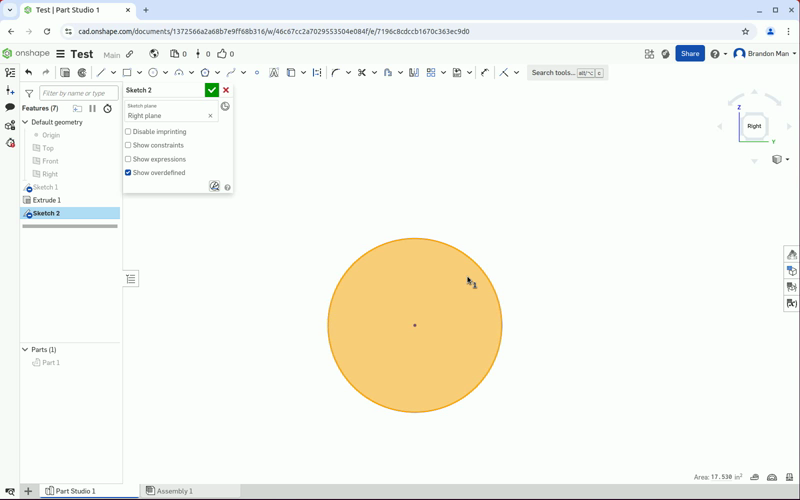
scroll(-6)
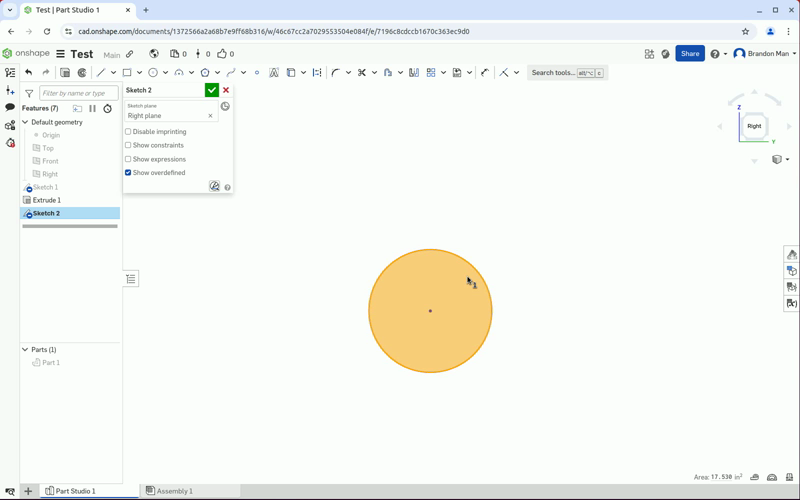
scroll(-6)
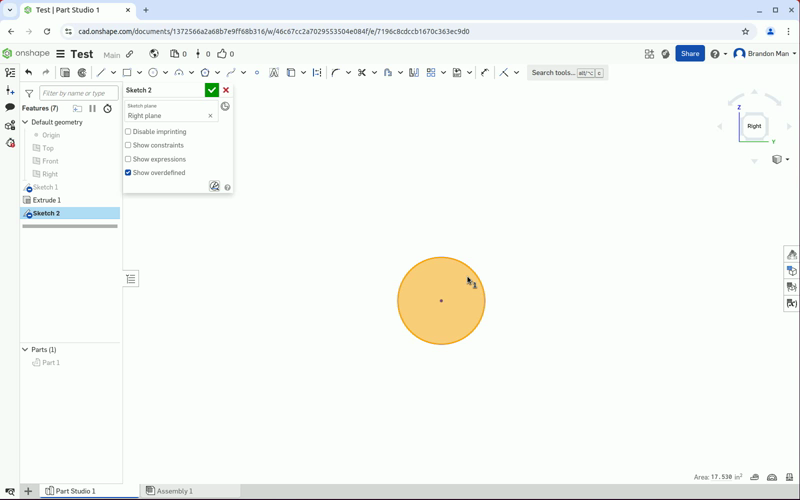
scroll(-6)
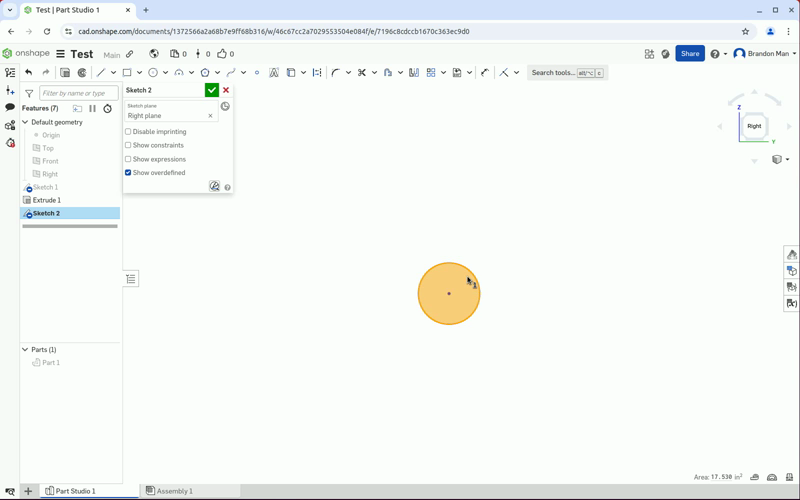
scroll(-6)
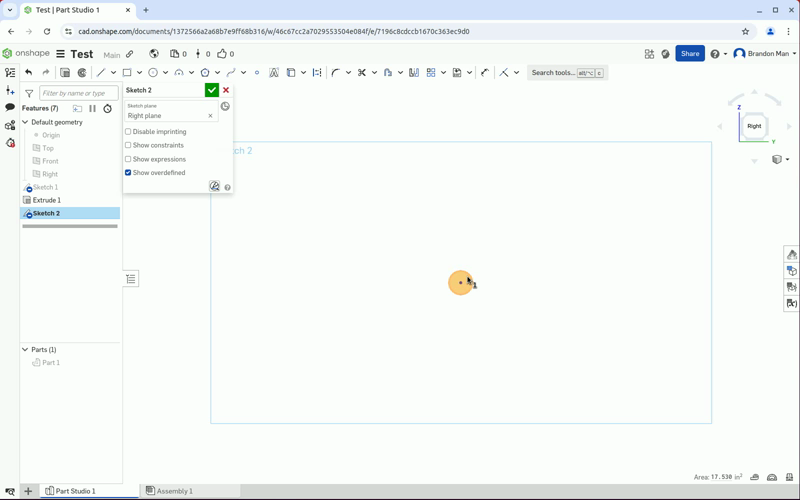
mouse_move(73, 352)
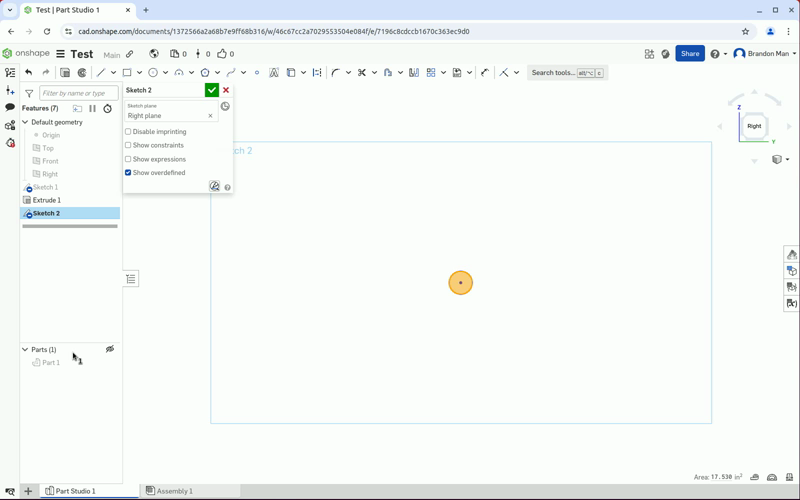
key(shift+y)
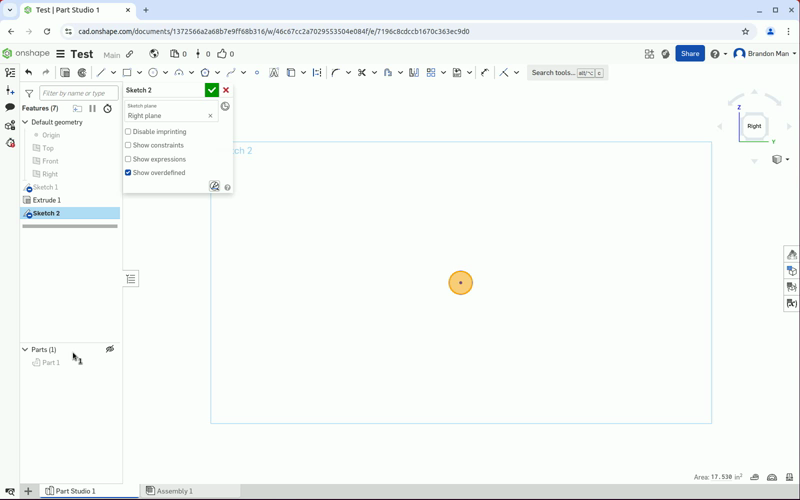
key(shift+e)
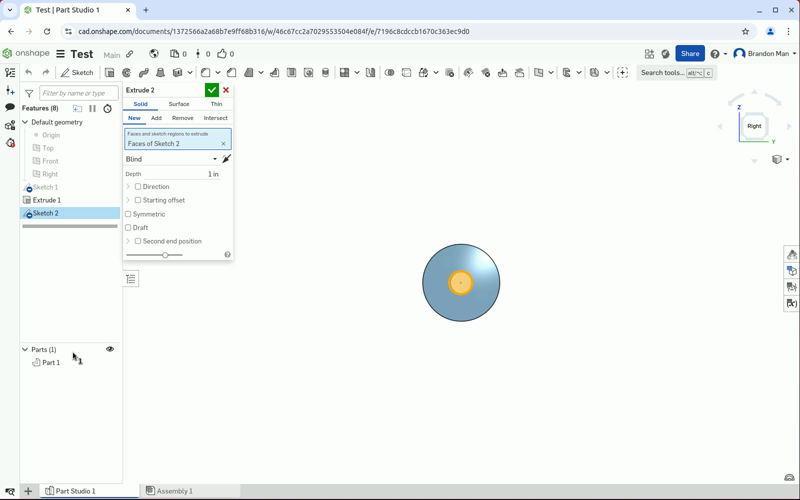
mouse_move(143, 106)
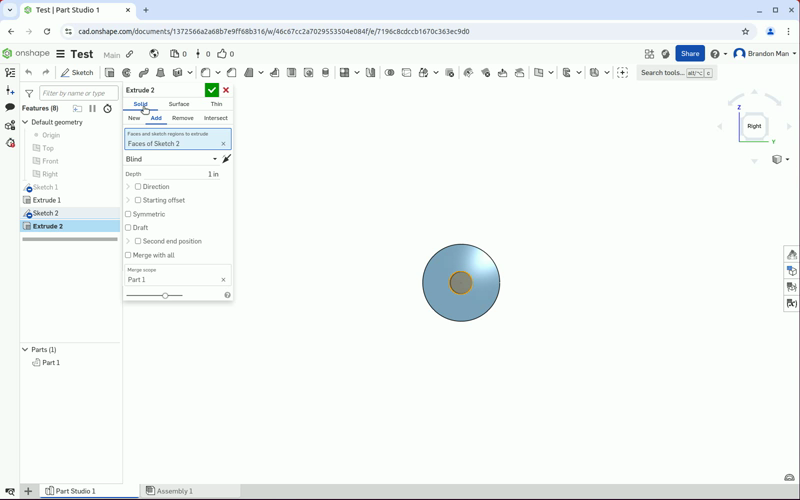
click(143, 106)
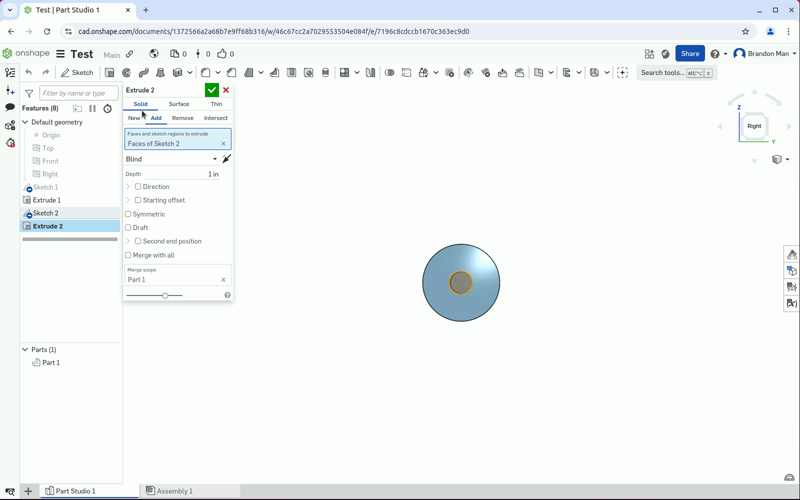
mouse_move(137, 120)
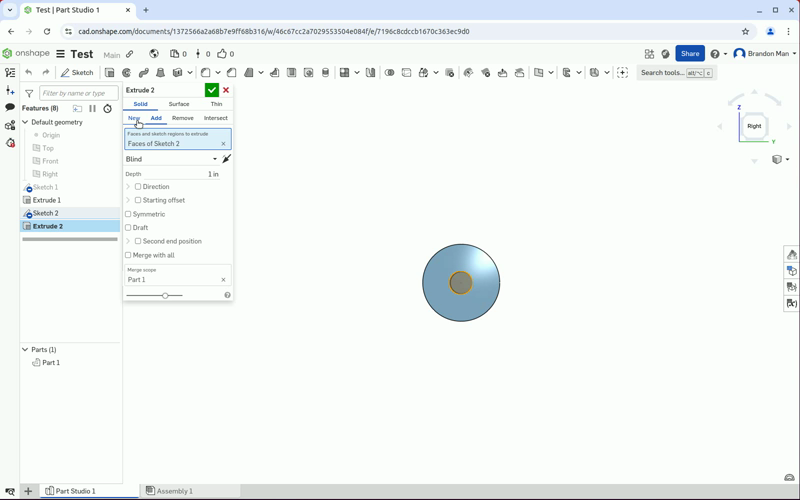
click(137, 120)
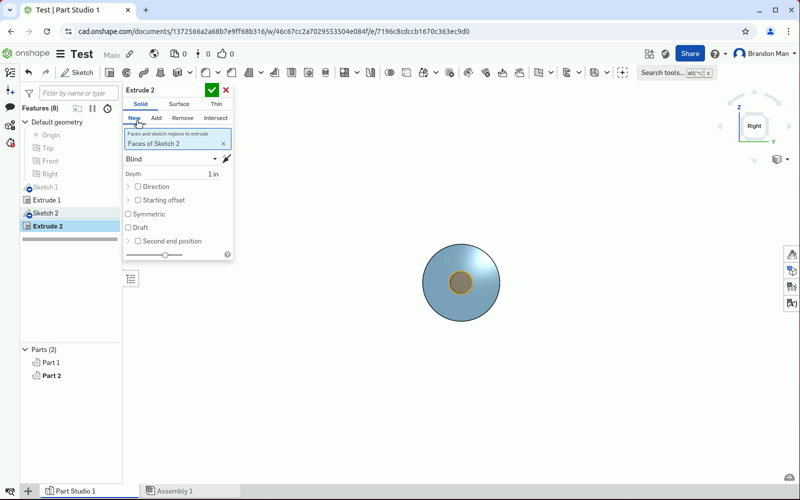
key(tab, 4)
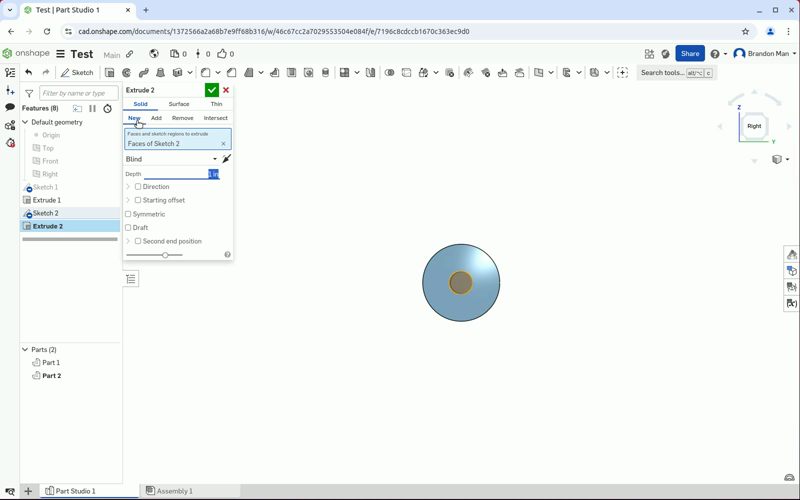
text(23.108)
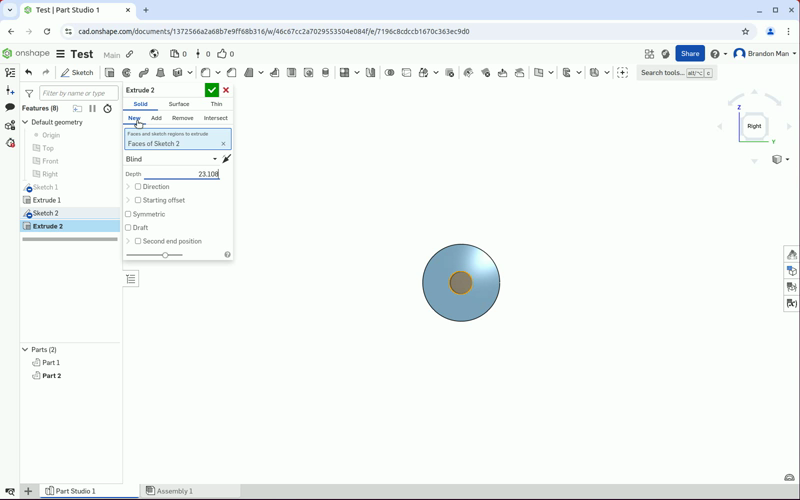
key(enter)
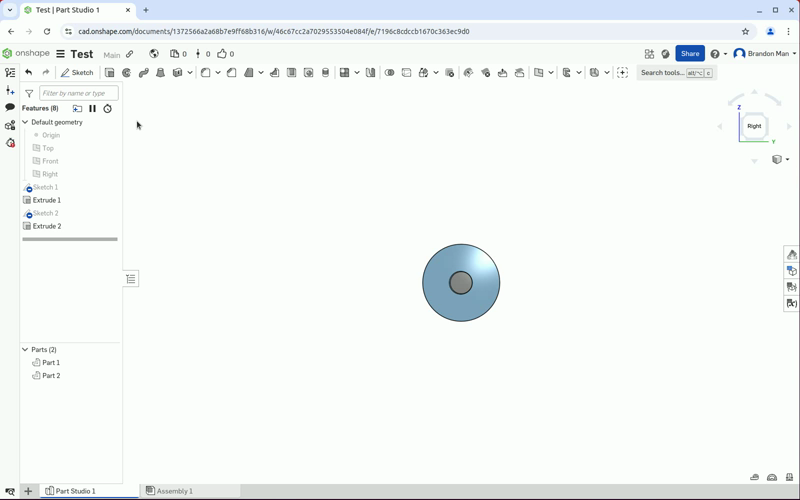
key(shift+h)
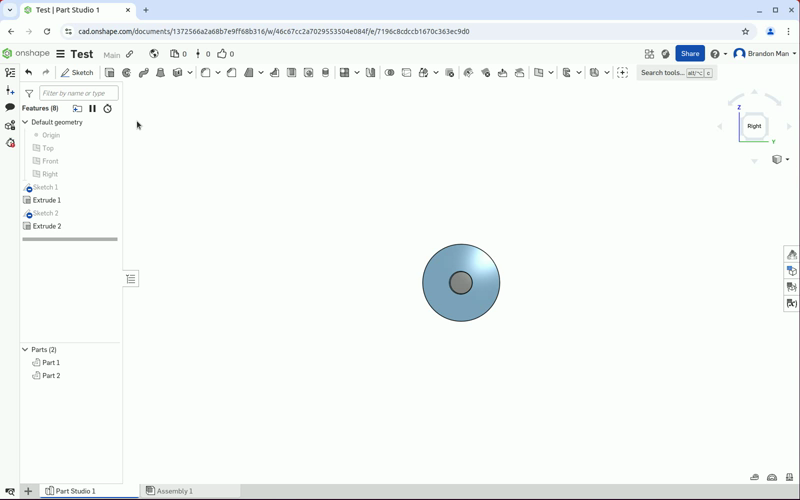
key(shift+h)
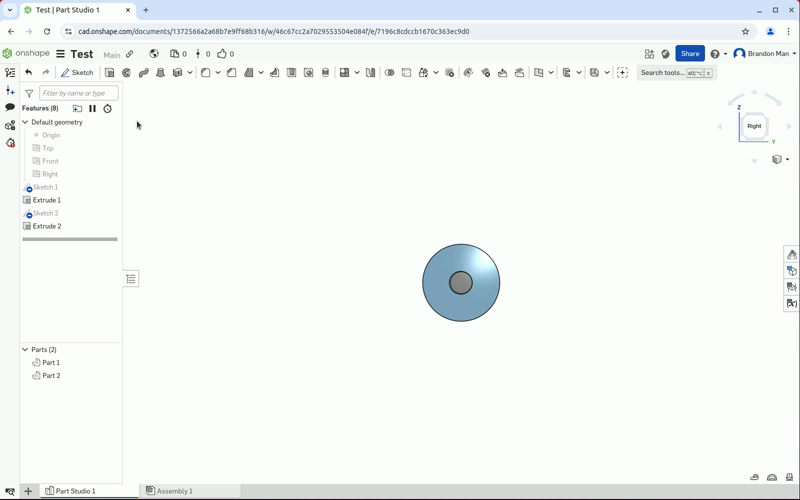
mouse_move(73, 189)
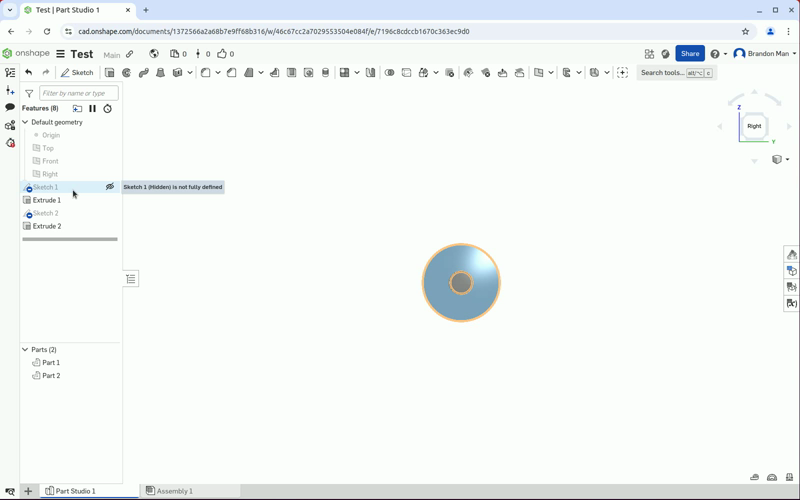
click(73, 189)
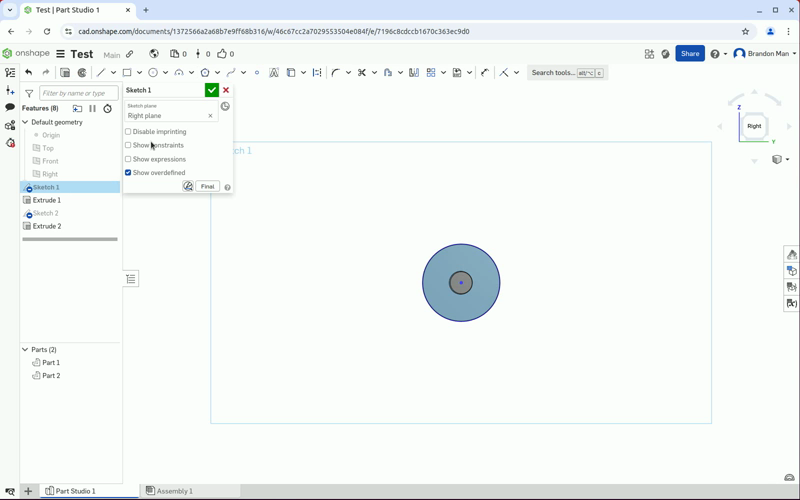
mouse_move(229, 92)
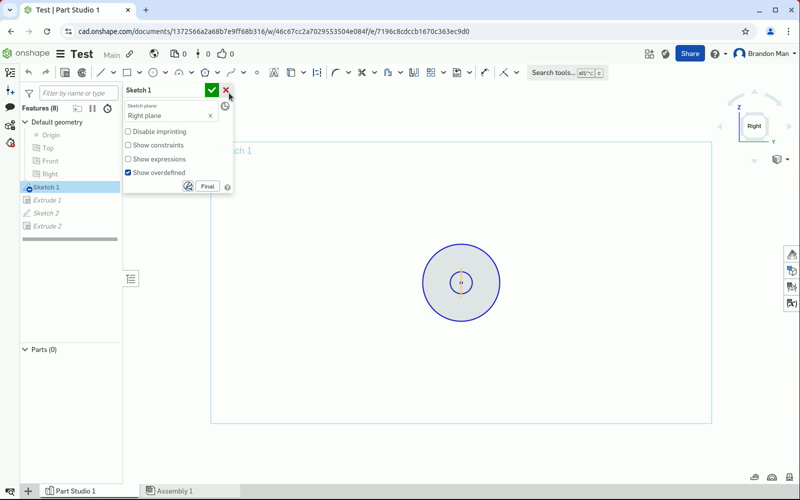
click(229, 92)
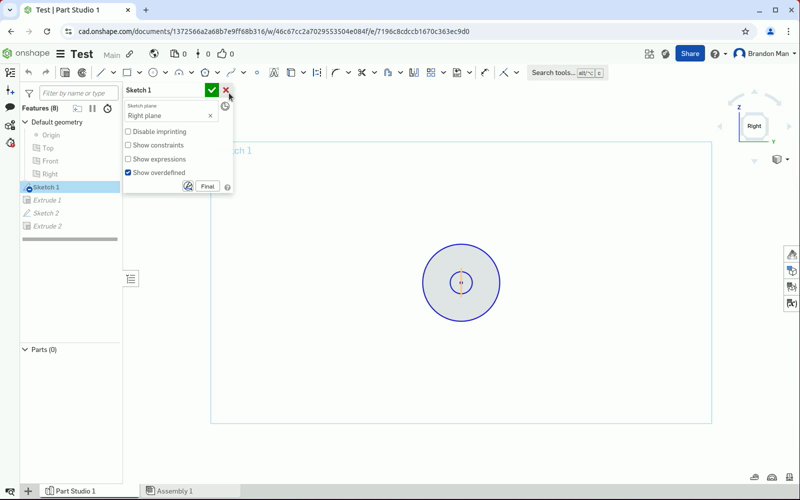
key(shift+s)
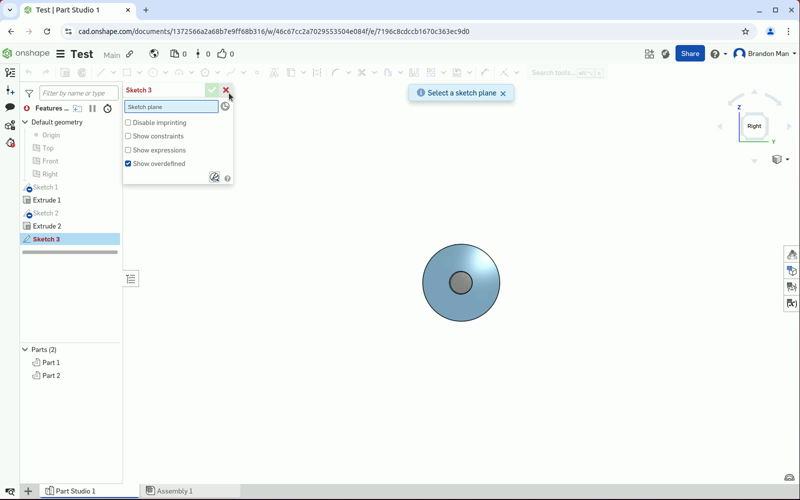
mouse_move(73, 176)
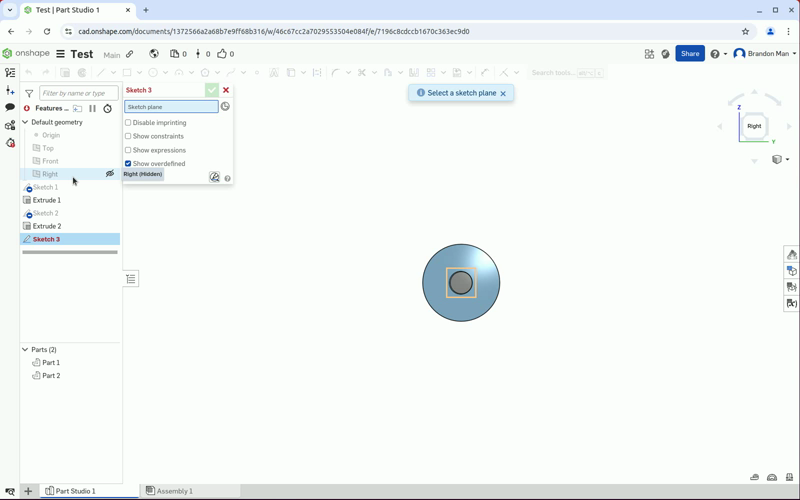
click(73, 176)
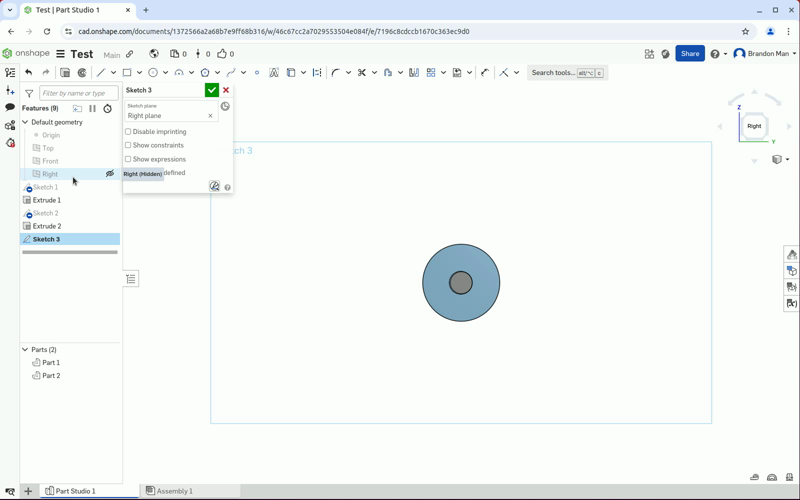
mouse_move(73, 352)
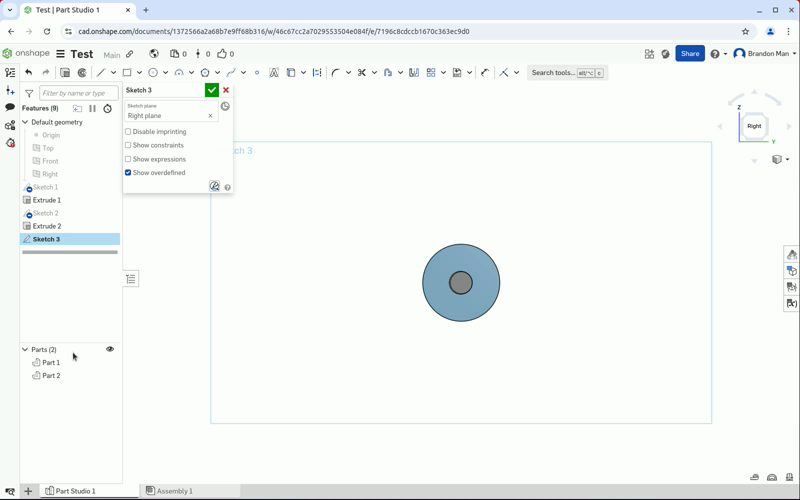
key(y)
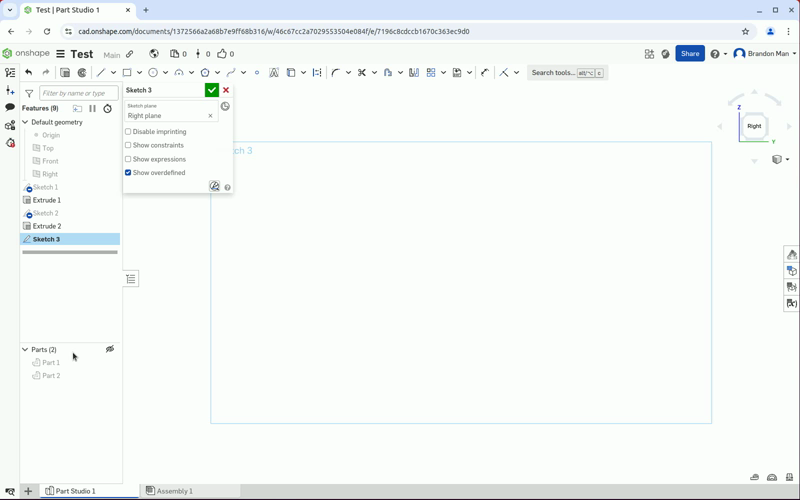
key(c)
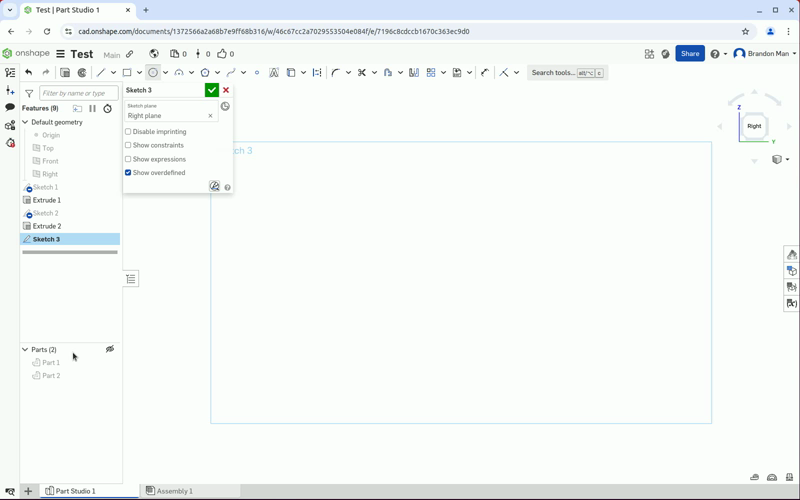
key_down(shift)
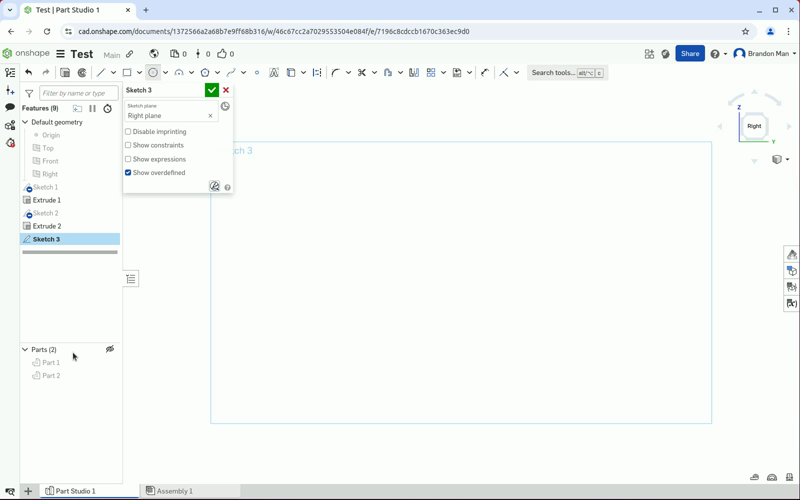
mouse_move(460, 282)
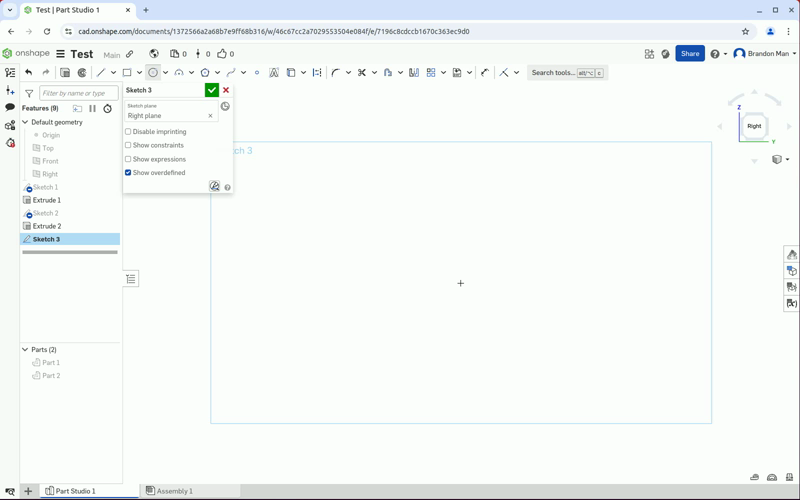
click(460, 282)
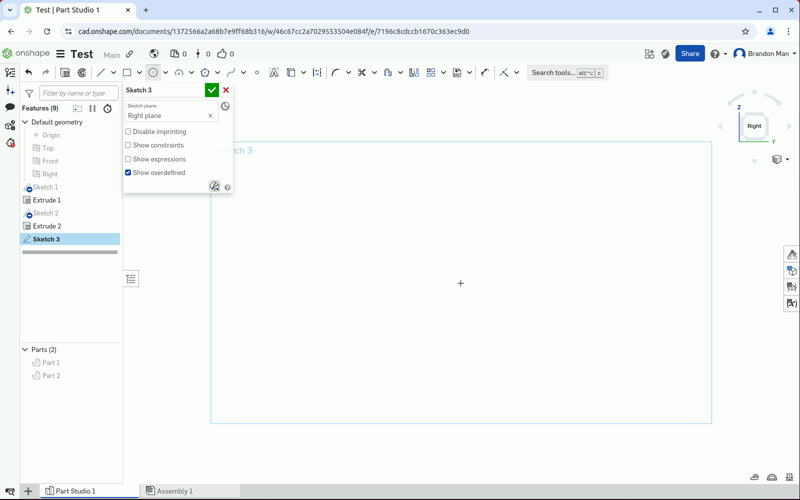
key_up(shift)
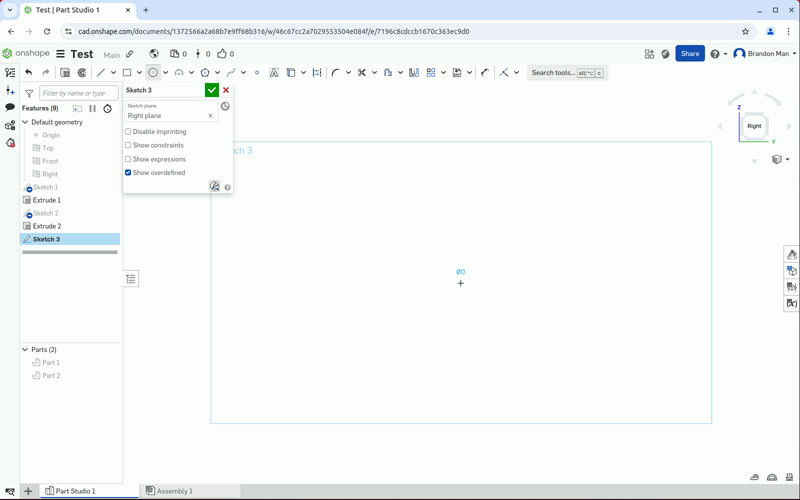
mouse_move(472, 282)
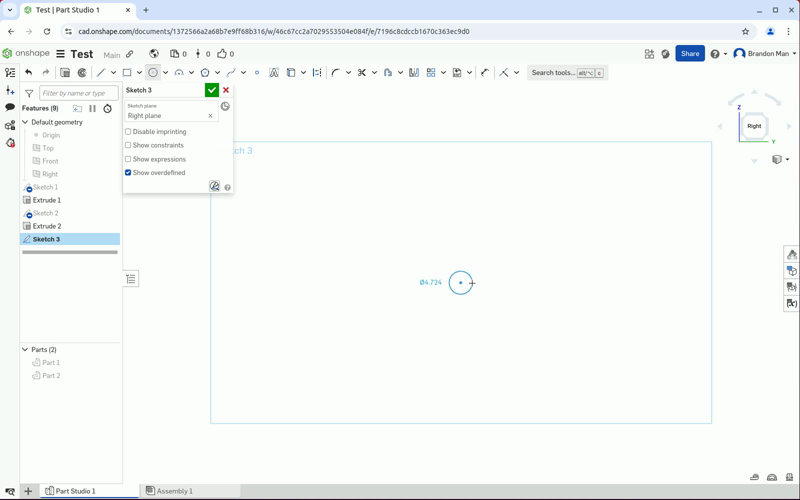
click(472, 282)
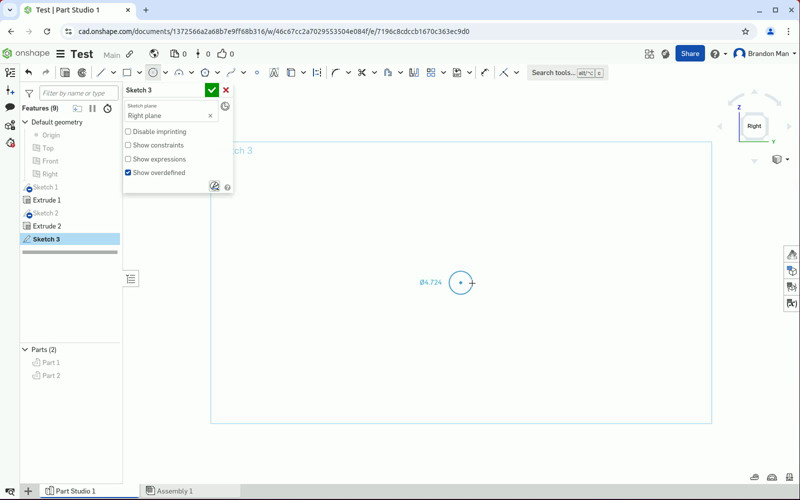
key(esc)
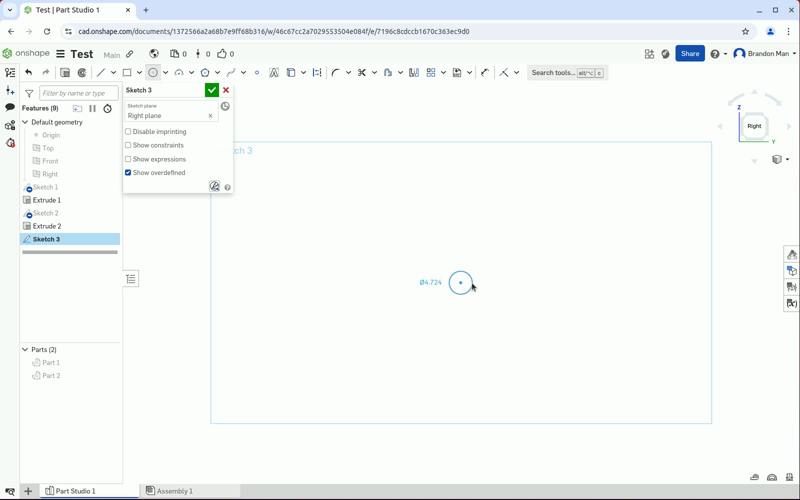
mouse_move(458, 291)
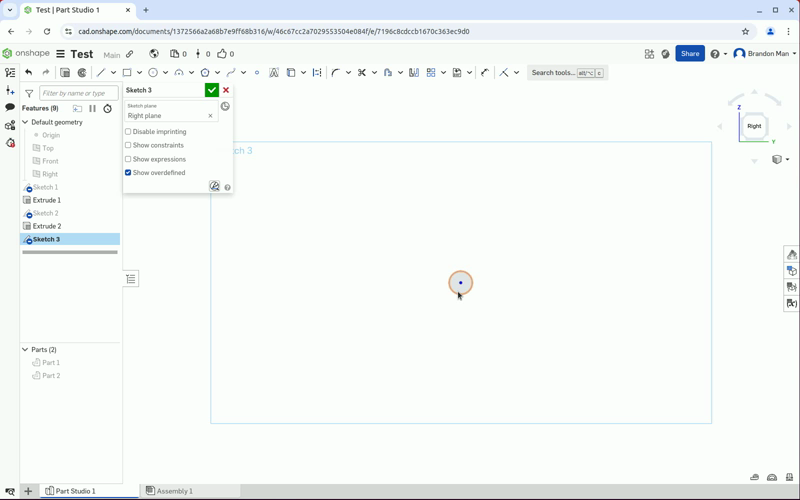
scroll(6)
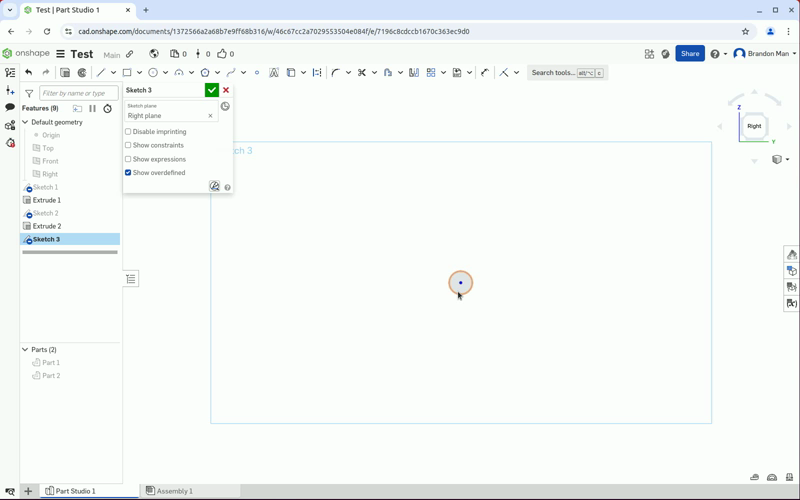
scroll(6)
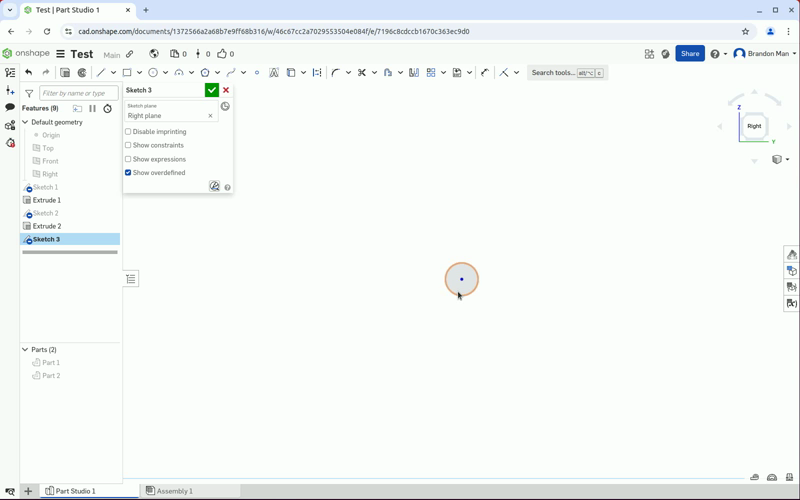
scroll(6)
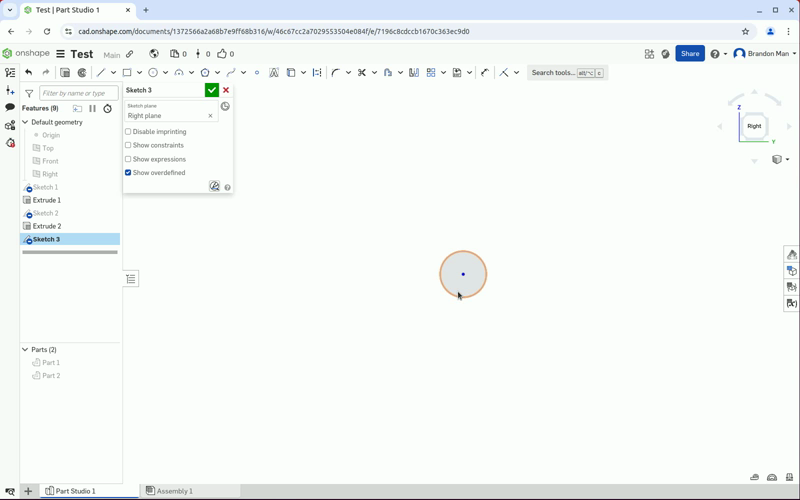
scroll(6)
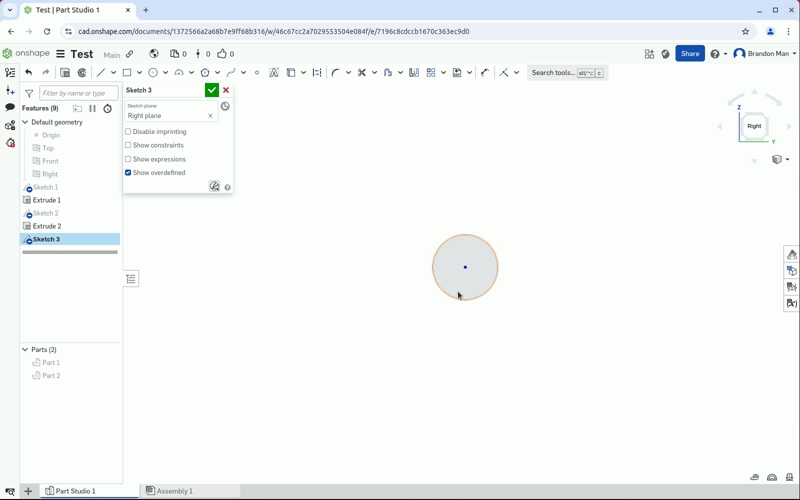
scroll(6)
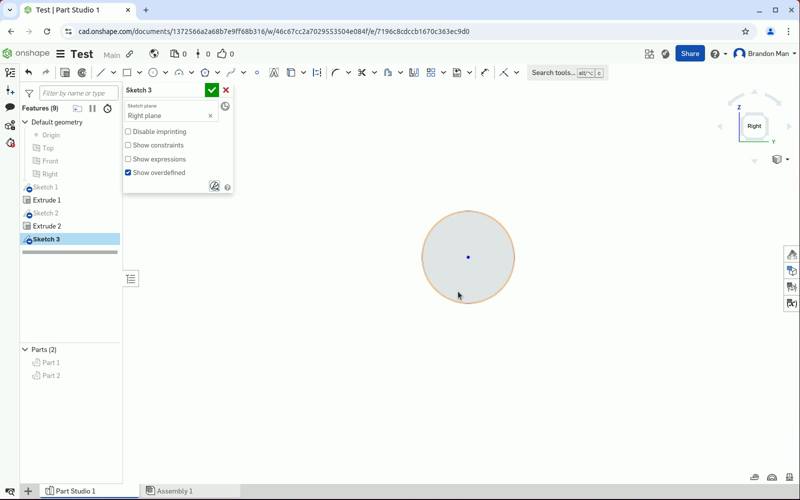
scroll(6)
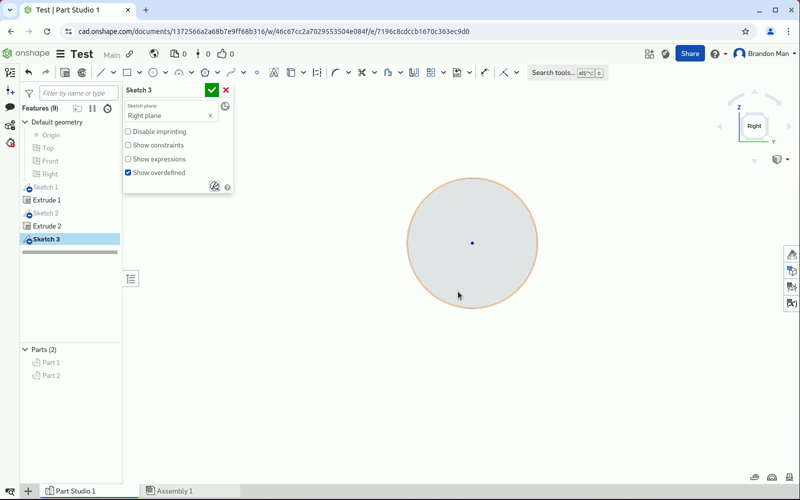
scroll(6)
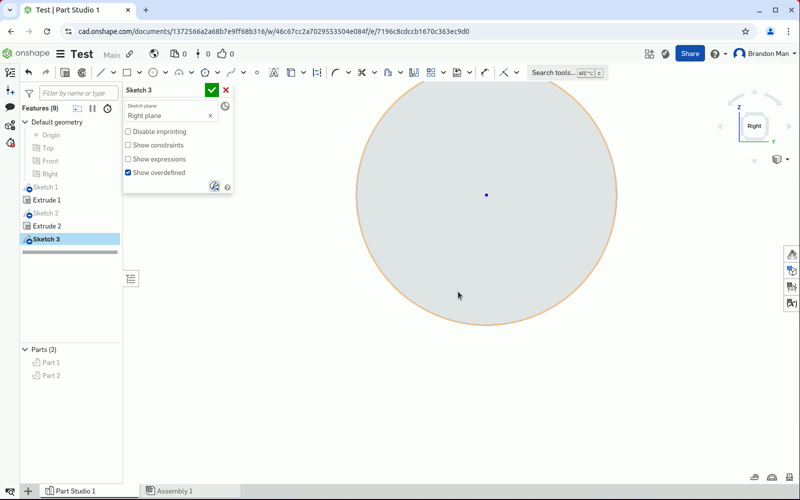
click(458, 291)
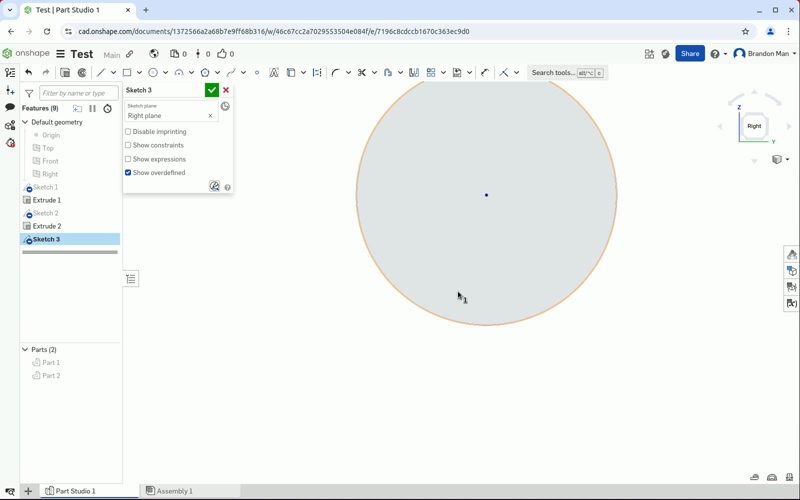
scroll(-6)
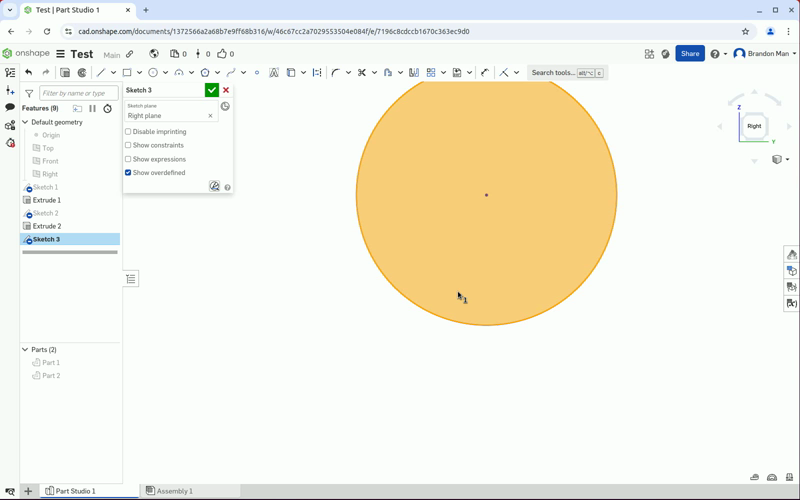
scroll(-6)
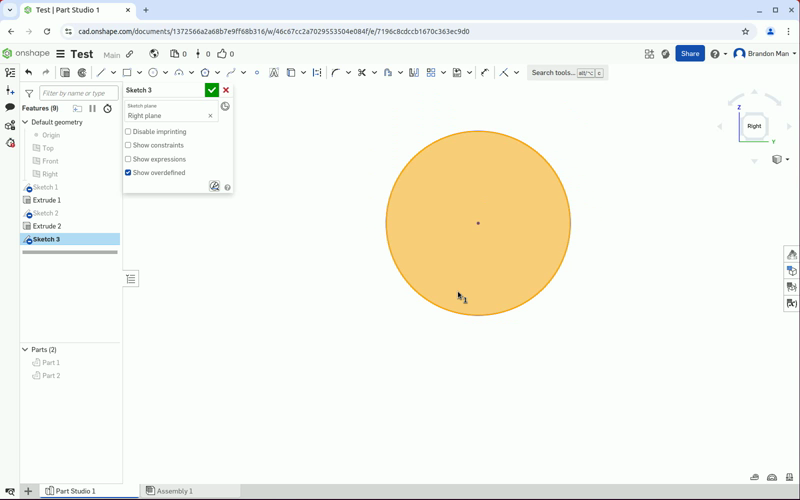
scroll(-6)
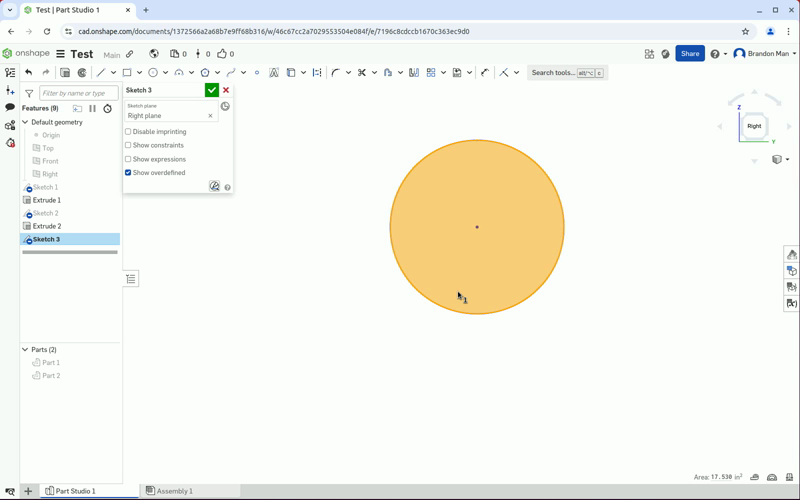
scroll(-6)
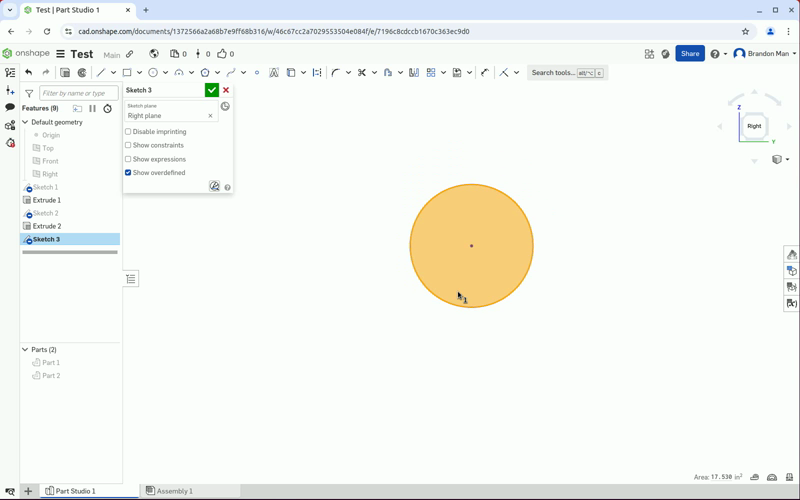
scroll(-6)
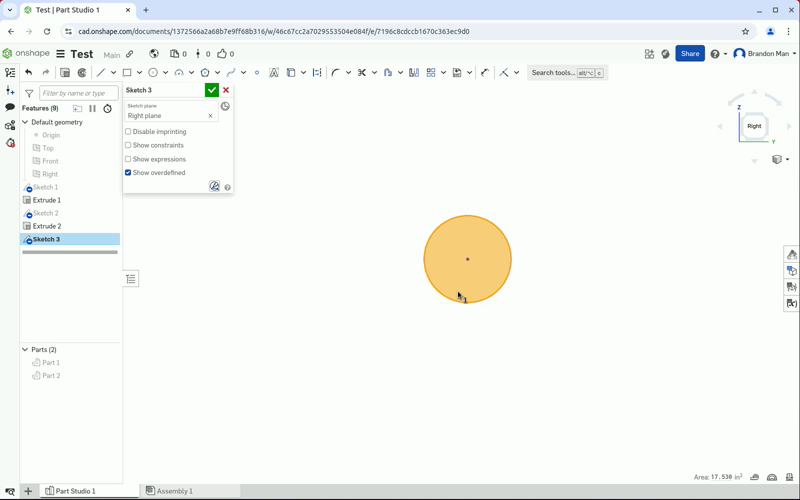
scroll(-6)
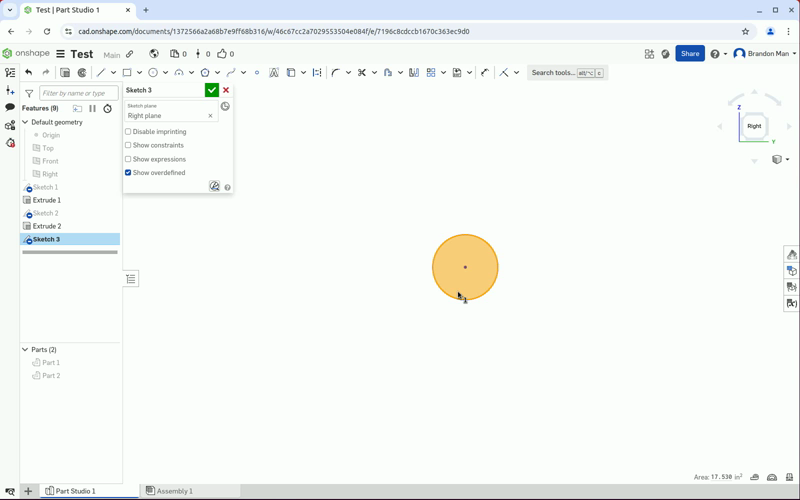
scroll(-6)
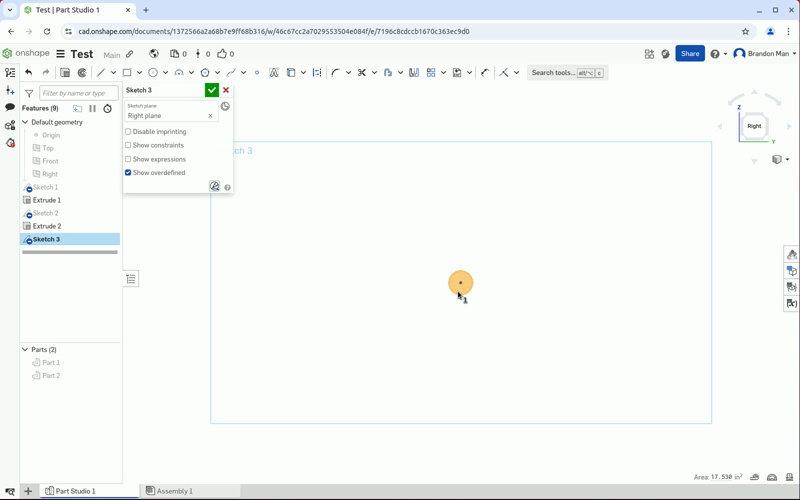
mouse_move(73, 352)
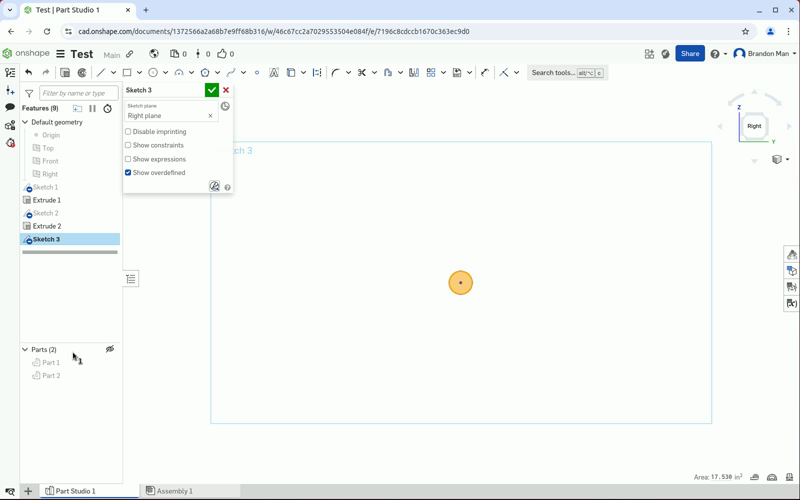
key(shift+y)
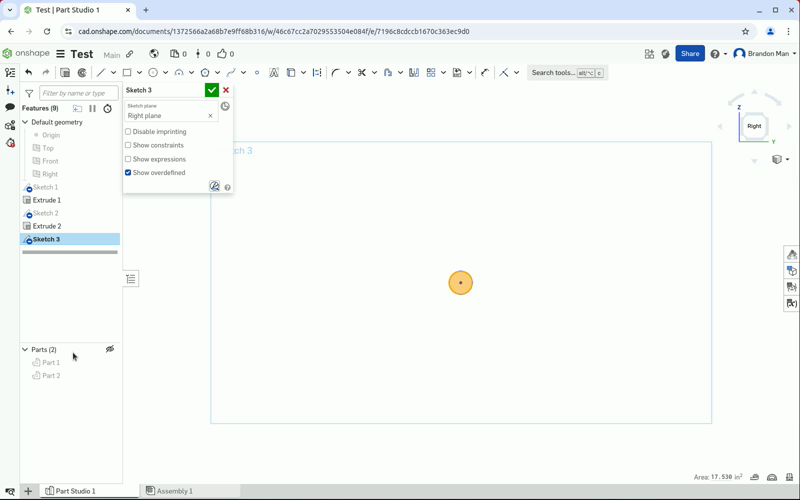
key(shift+e)
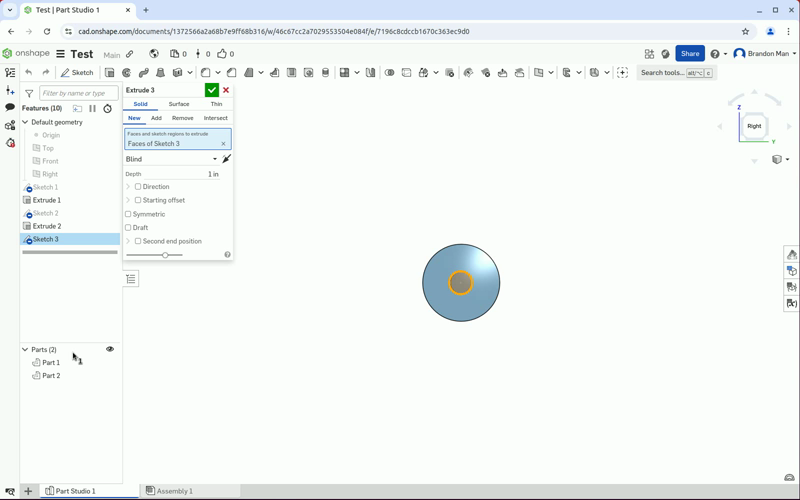
mouse_move(143, 106)
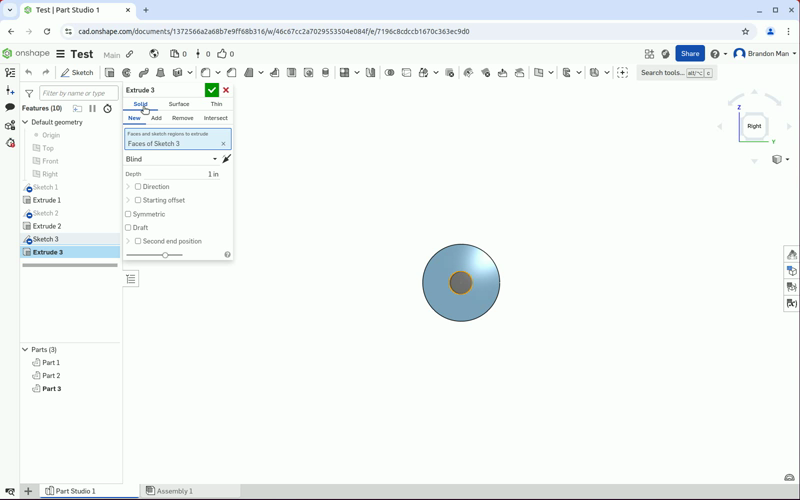
click(143, 106)
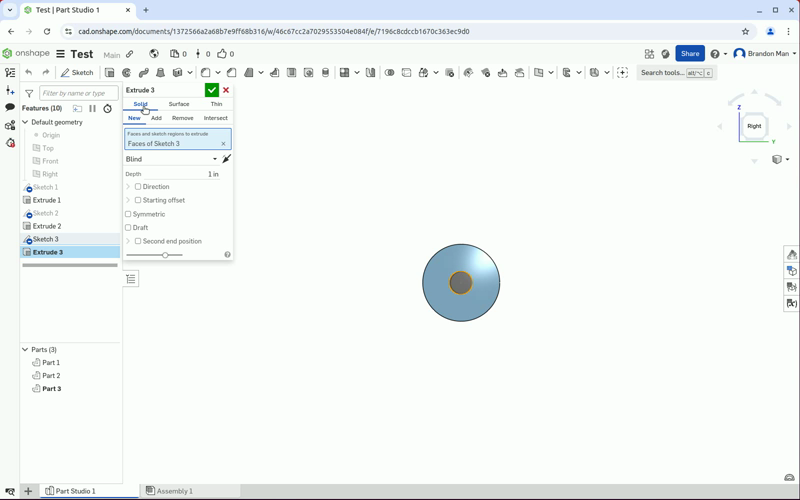
mouse_move(186, 120)
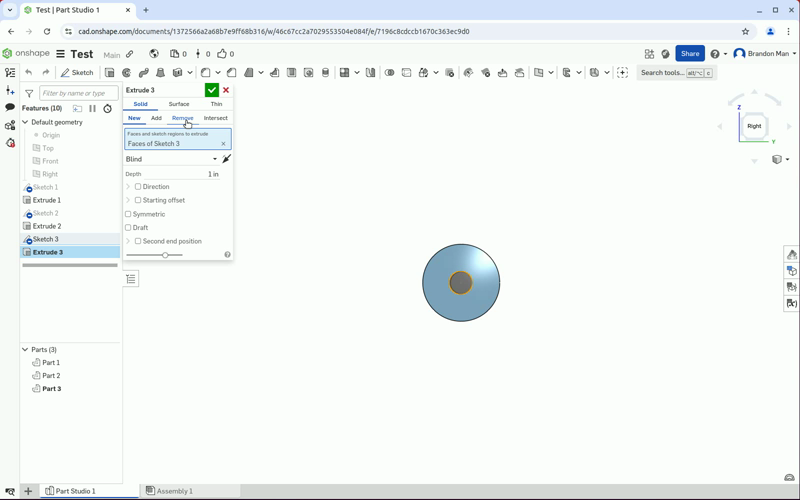
click(186, 120)
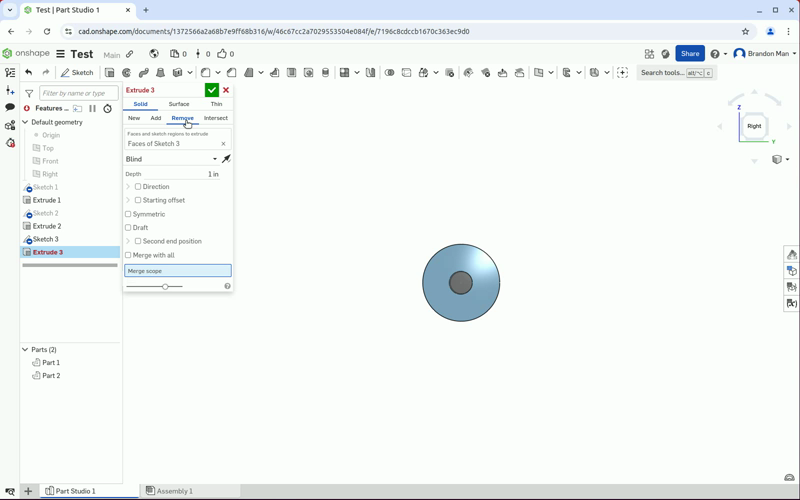
key(tab, 4)
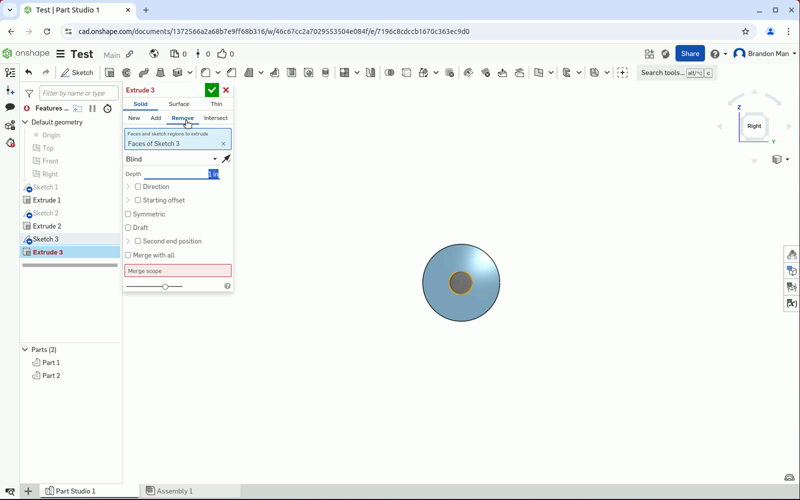
text(-15.405)
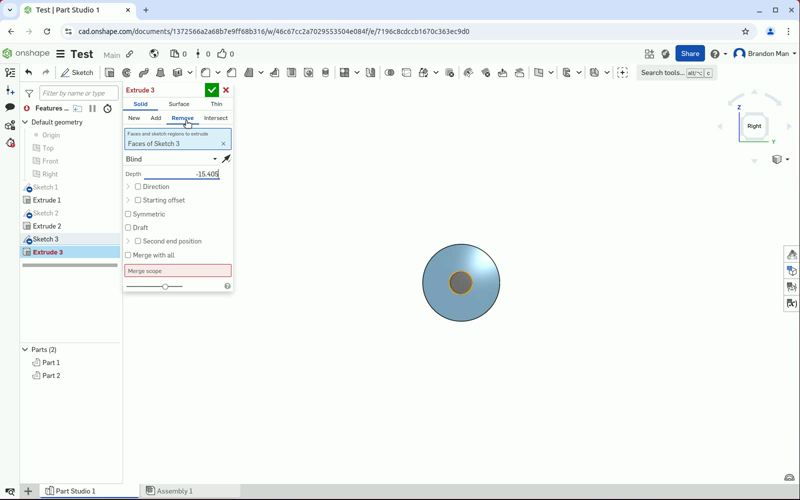
key(tab, 6)
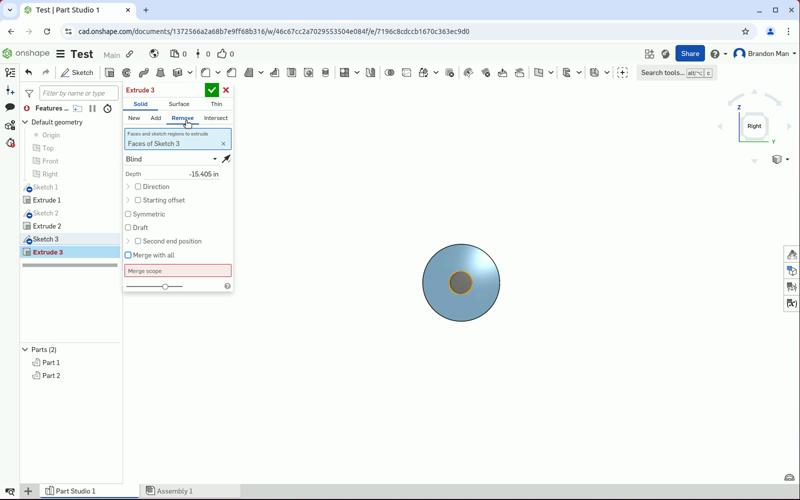
key(space)
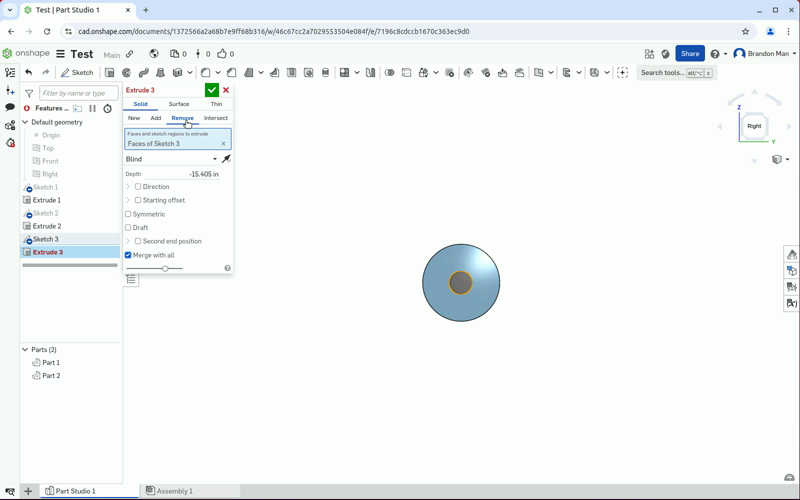
key(enter)
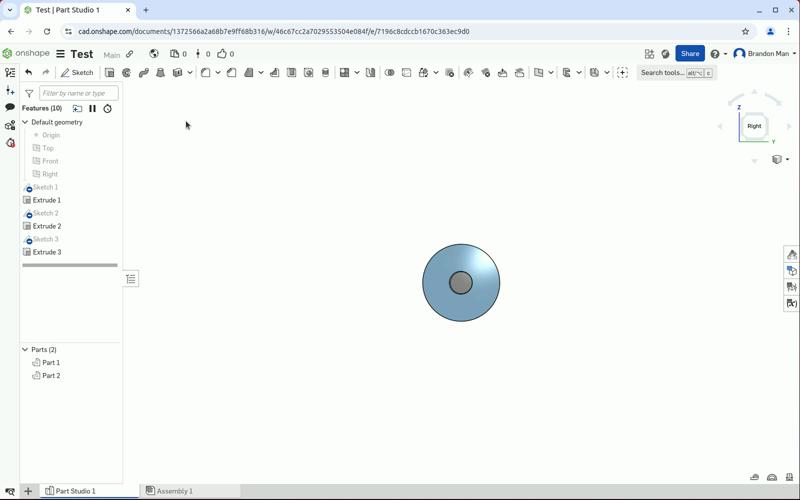
key(shift+h)
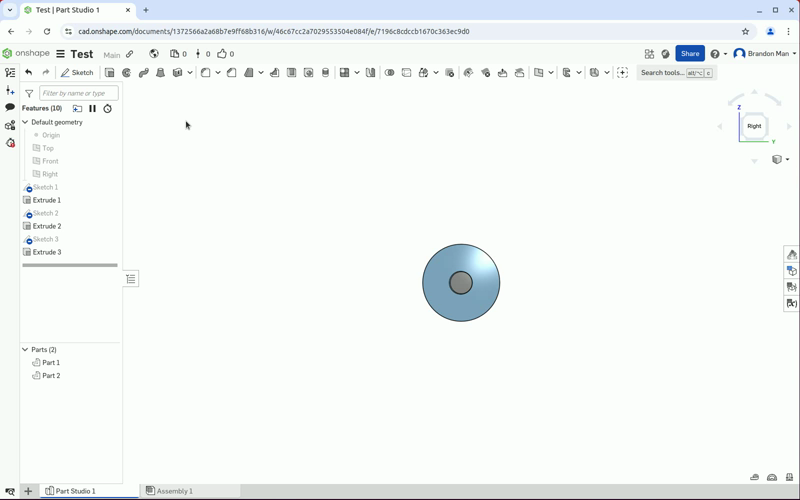
key(shift+h)
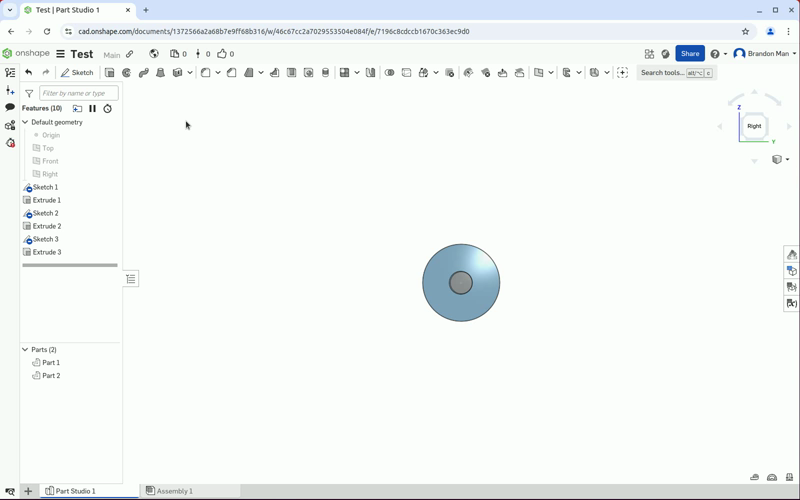
key(shift+7)
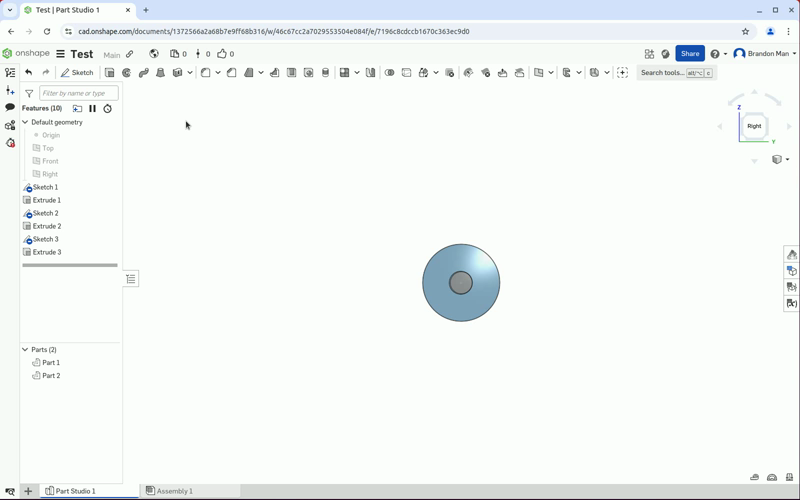
key(right, 2)
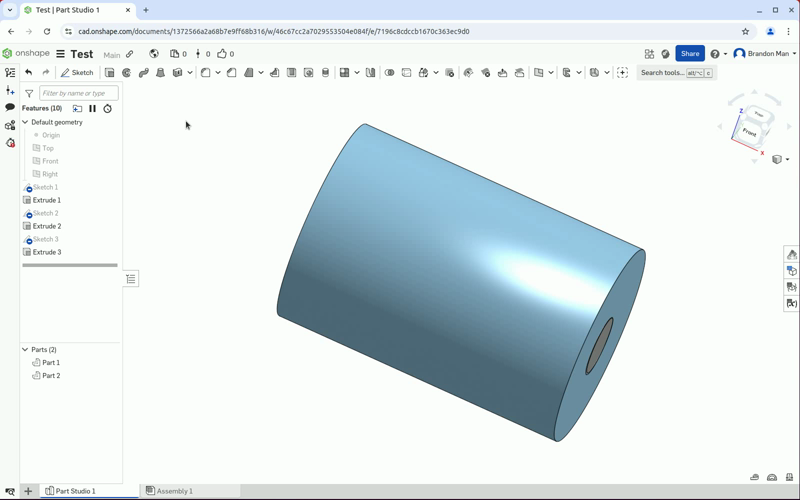
key(down, 2)
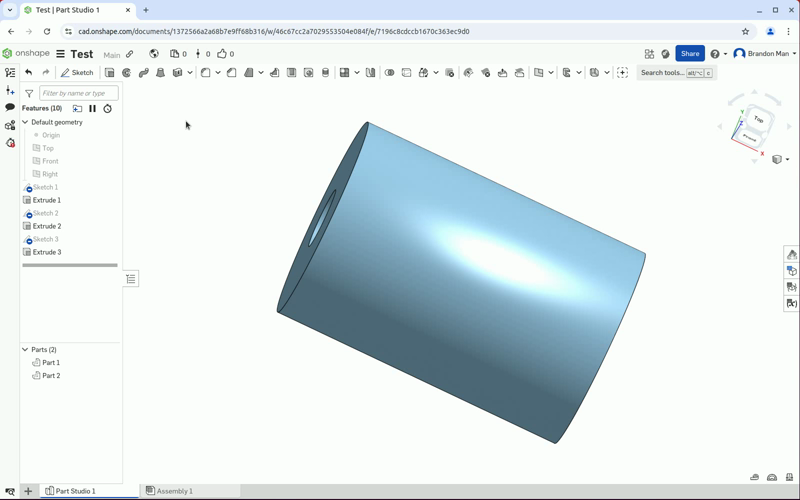
key(up, 2)
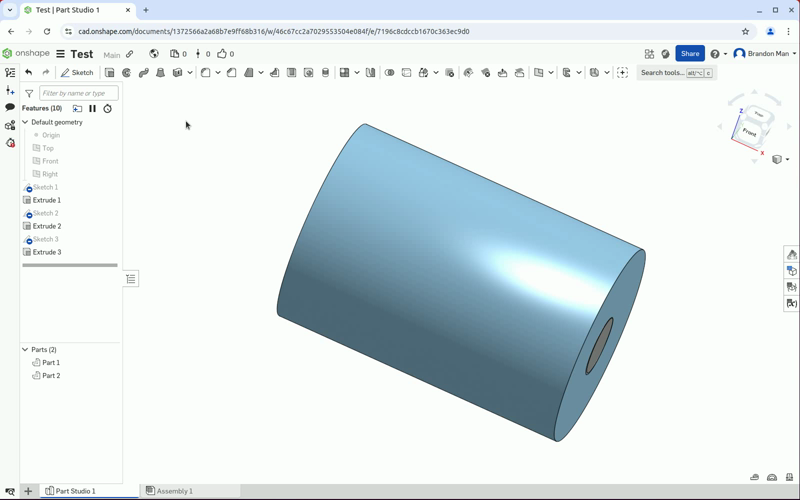
key(left, 2)
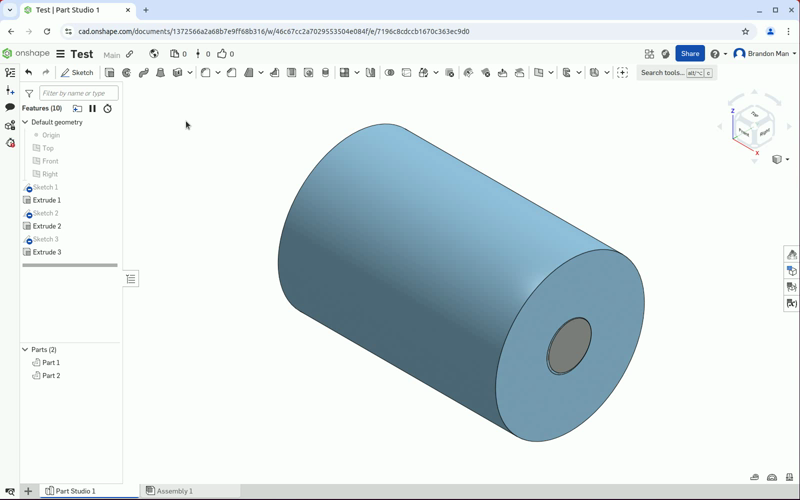
mouse_move(73, 189)
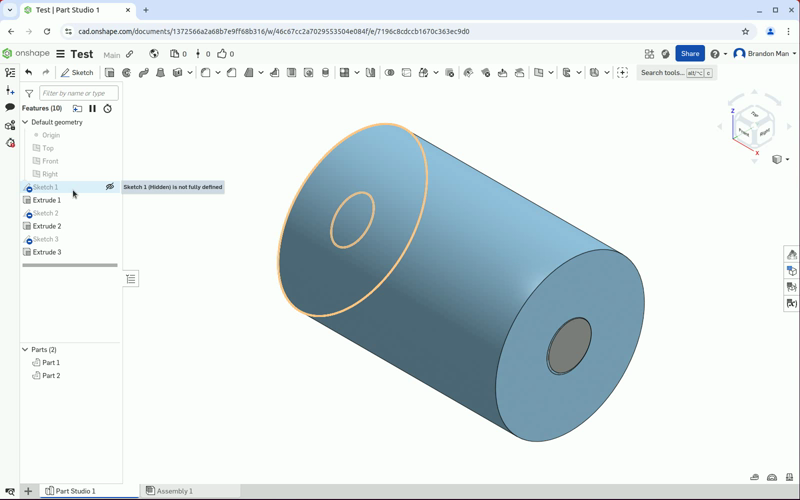
click(73, 189)